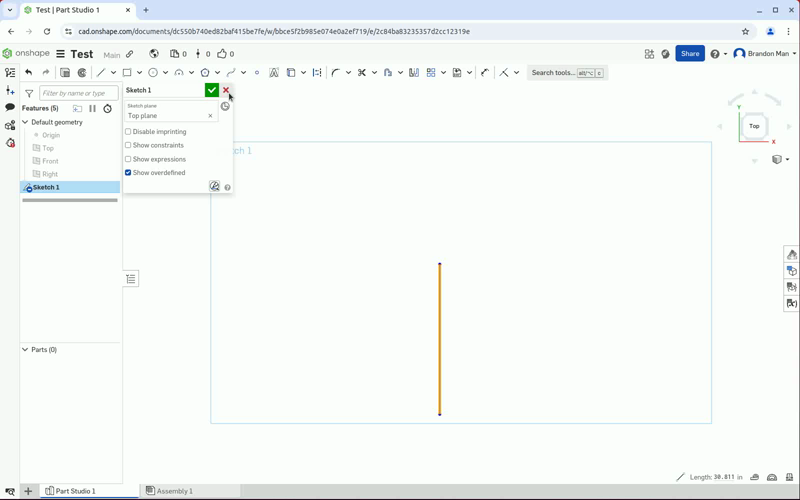
key(shift+h)
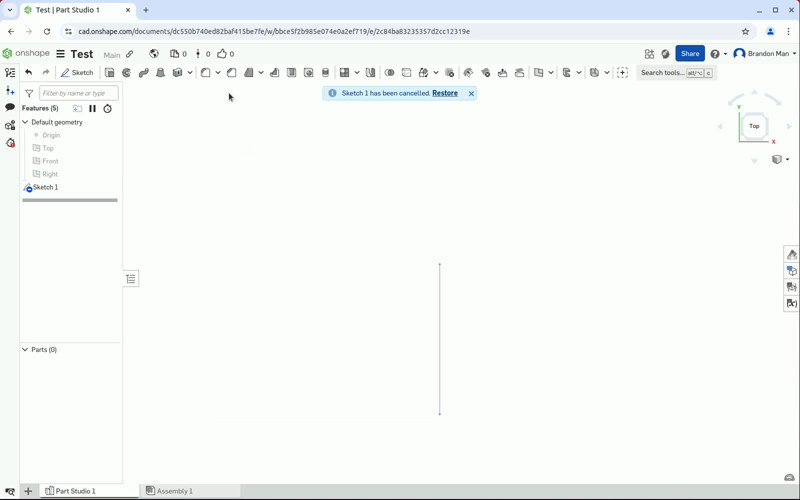
key(shift+s)
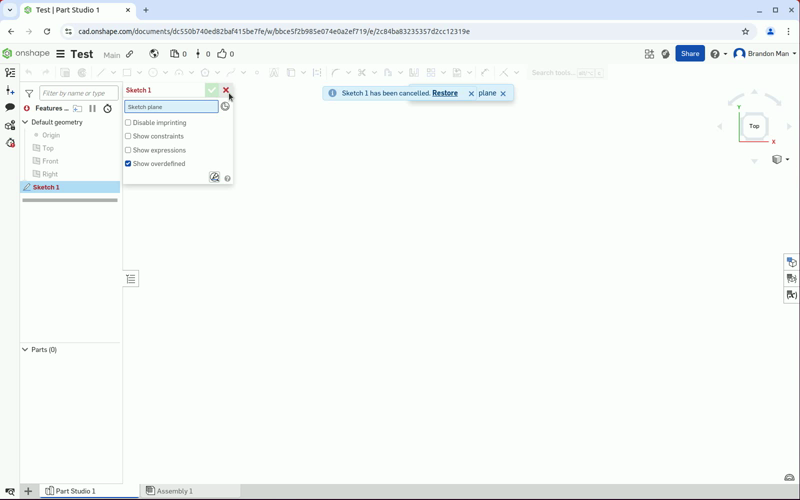
mouse_move(73, 150)
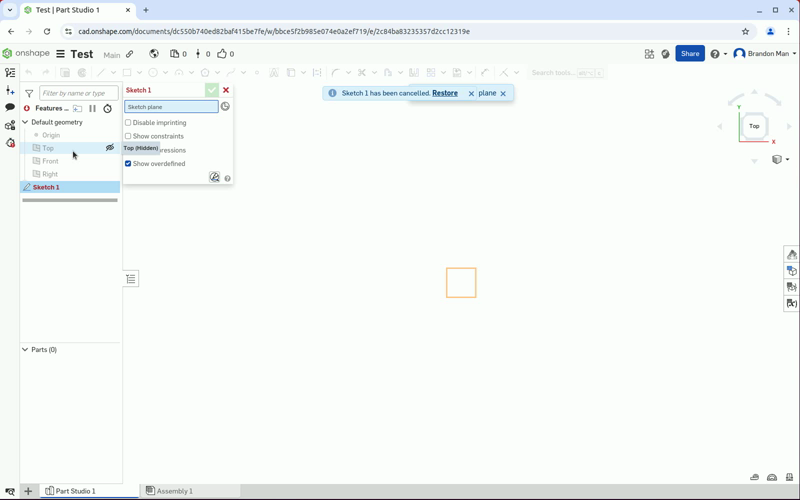
click(73, 150)
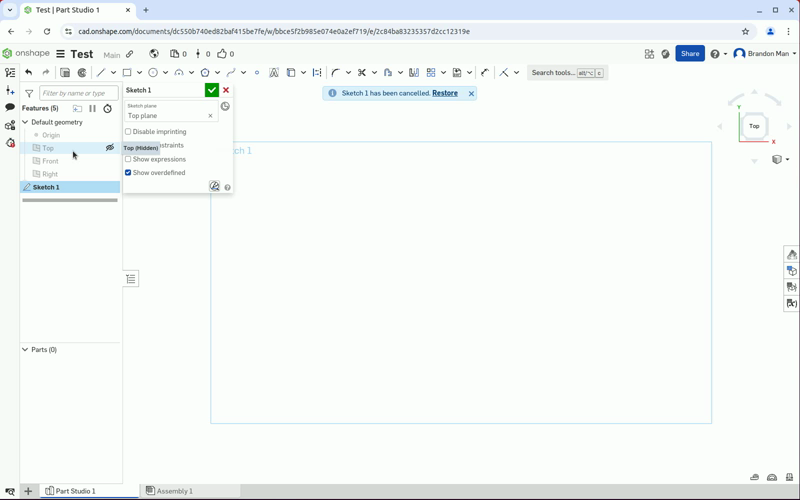
mouse_move(73, 352)
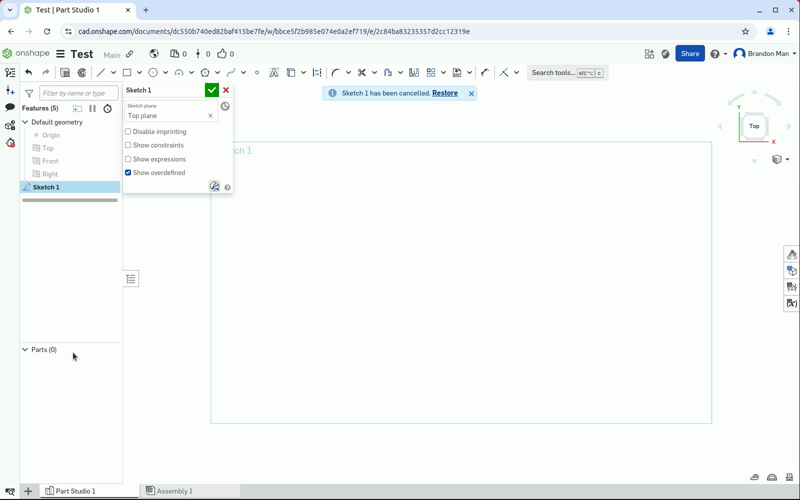
key(y)
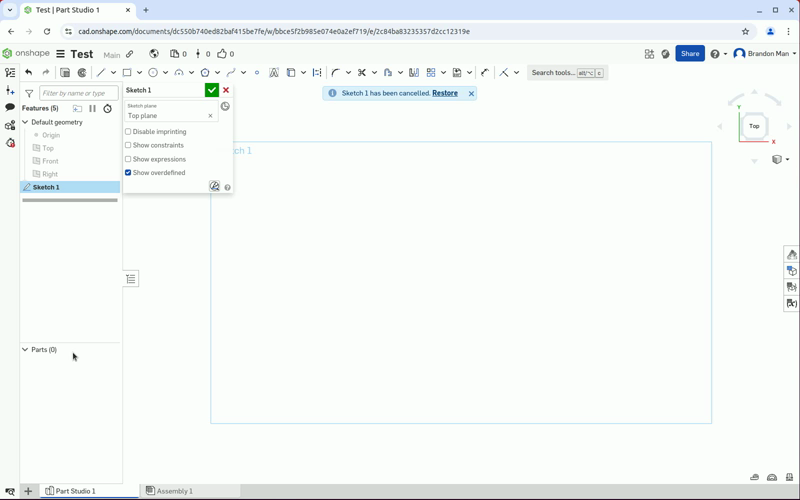
key(l)
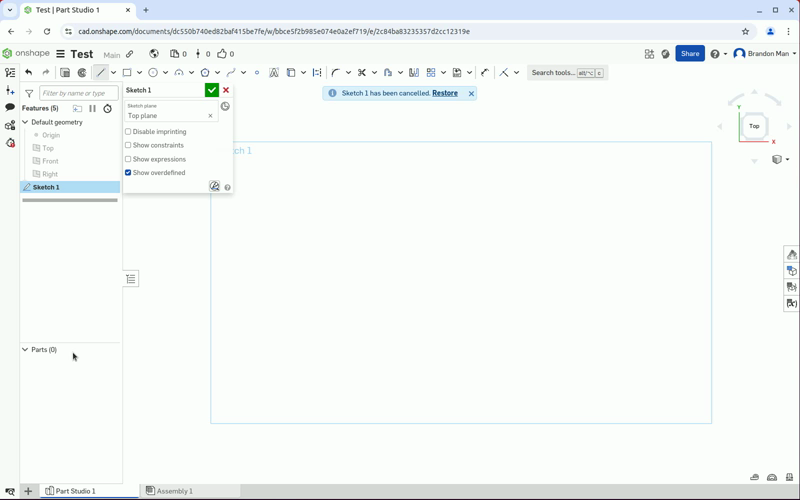
key_down(shift)
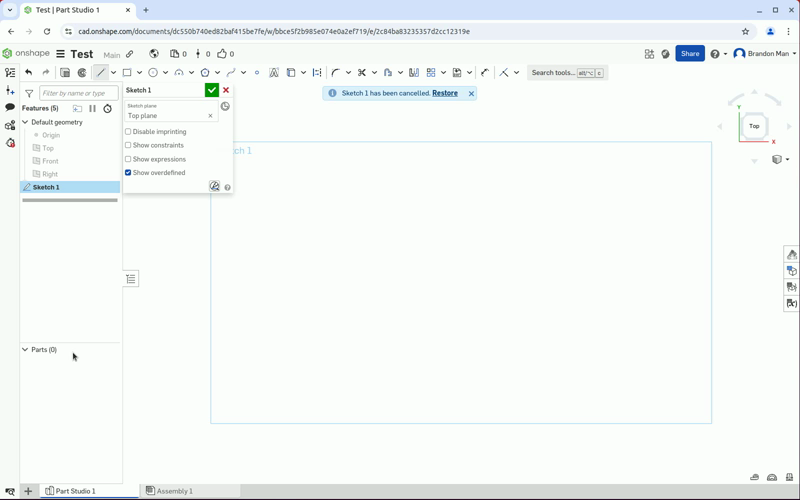
mouse_move(398, 343)
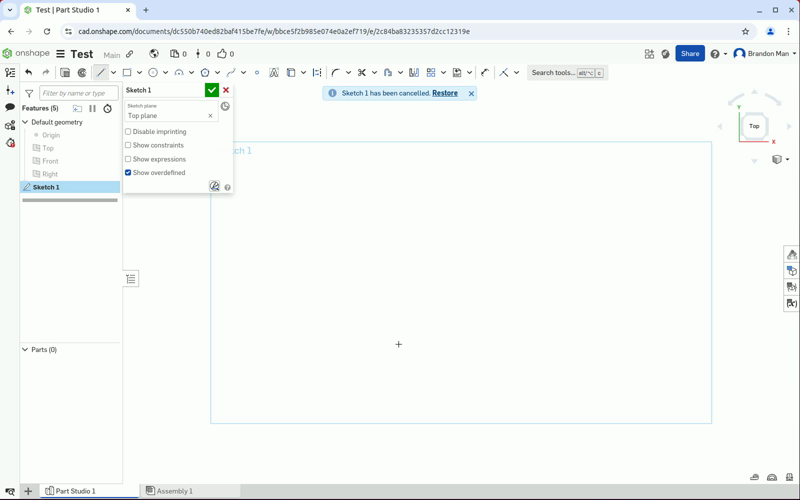
click(398, 343)
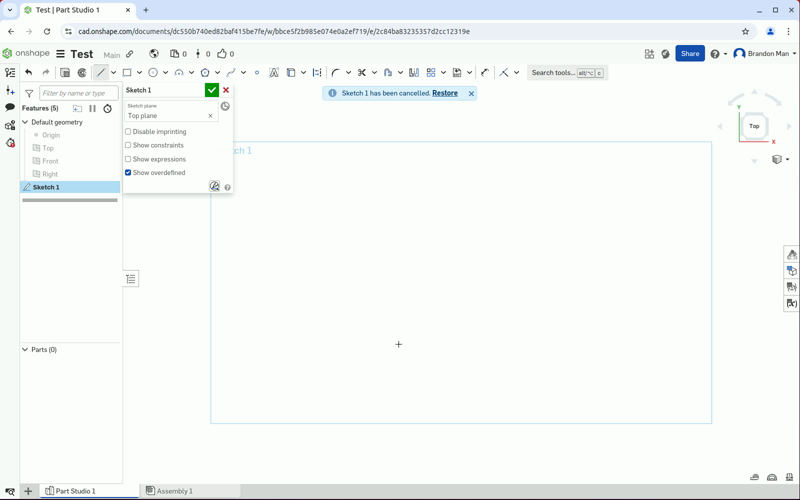
key_up(shift)
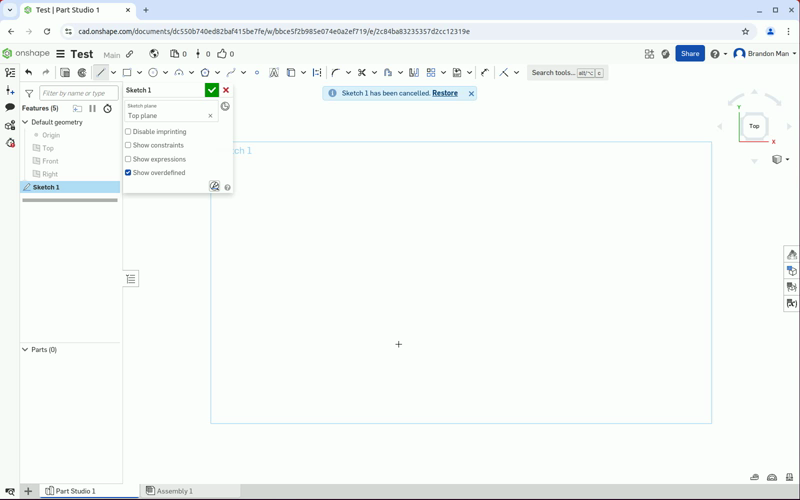
key_down(shift)
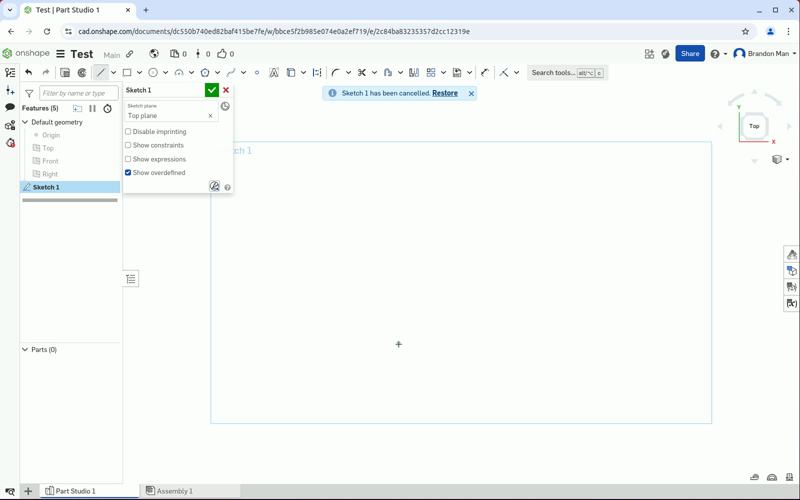
mouse_move(522, 343)
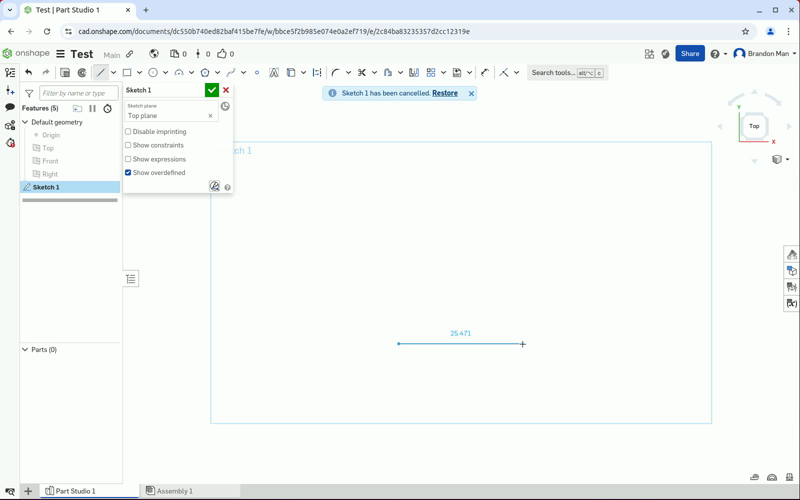
click(522, 343)
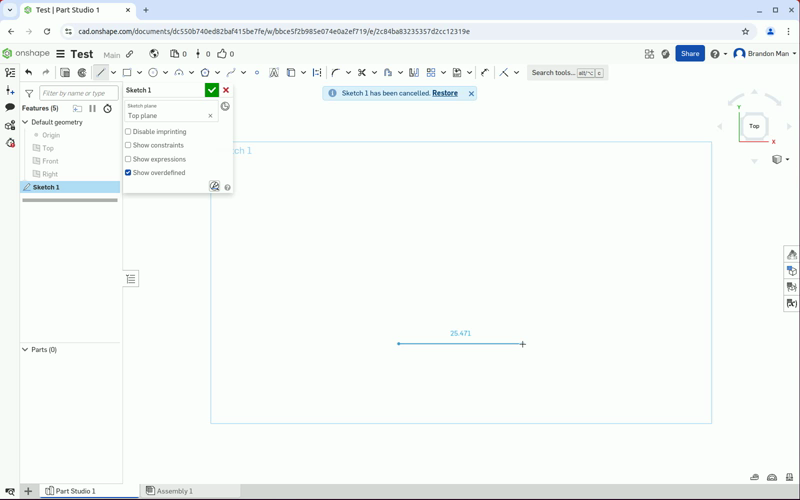
key_up(shift)
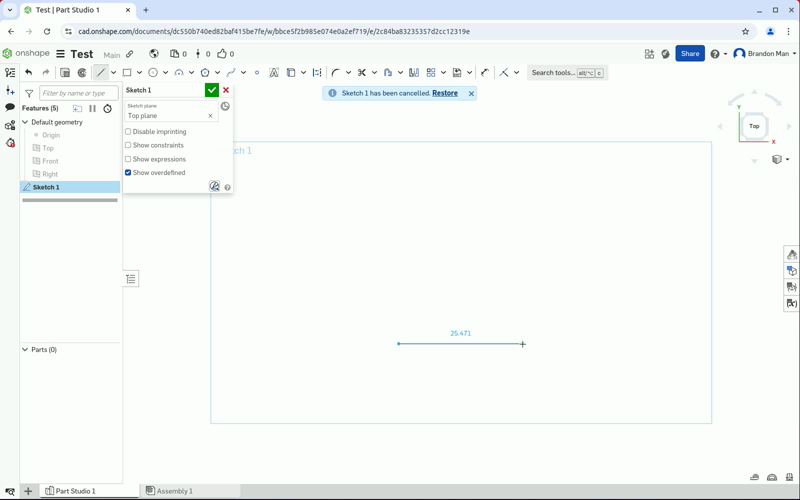
key_down(shift)
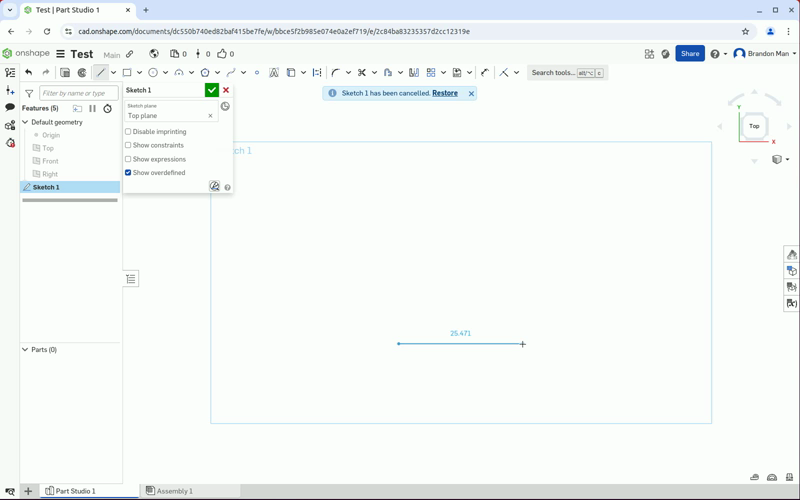
mouse_move(522, 221)
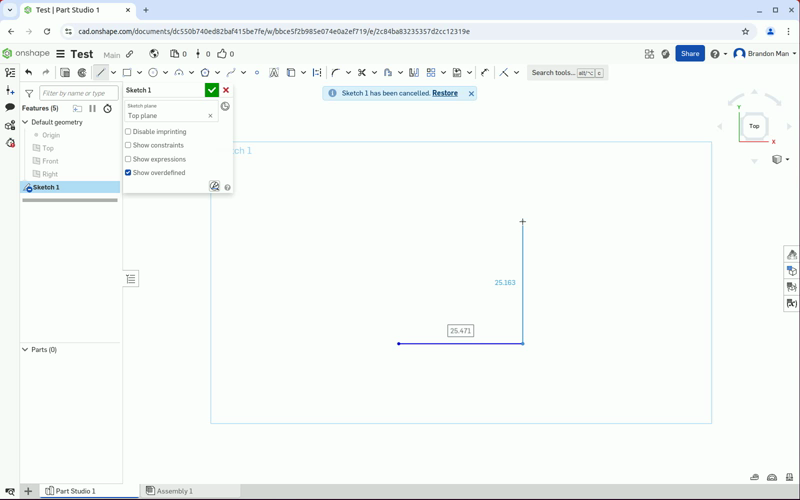
click(522, 221)
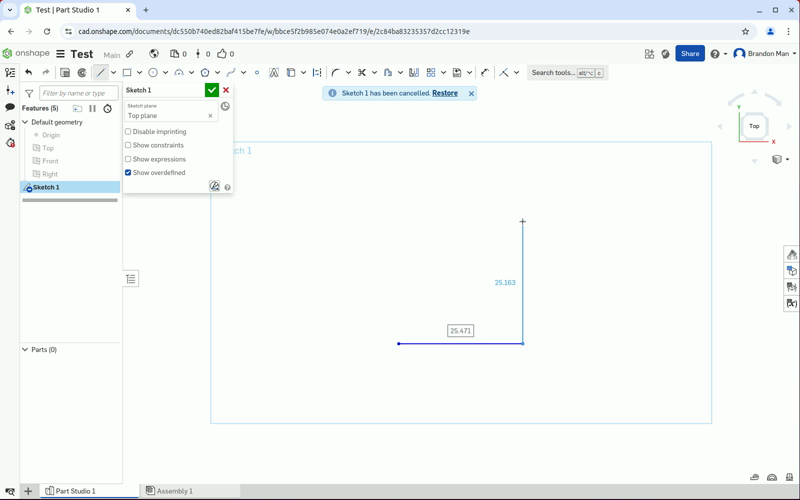
key_up(shift)
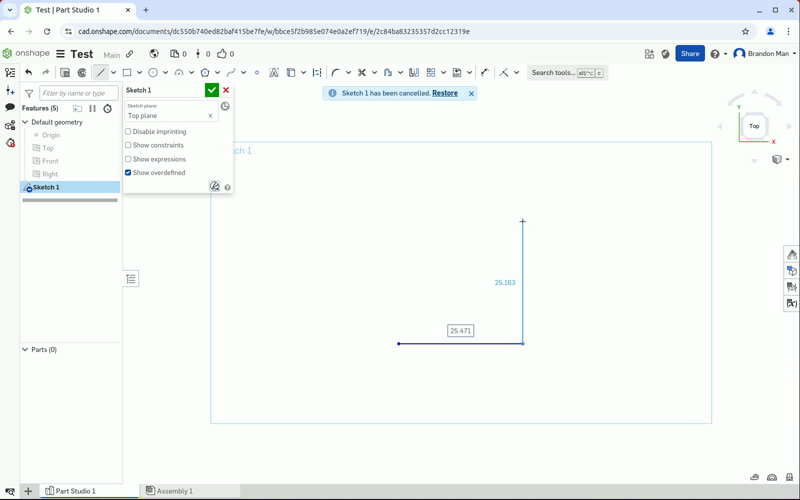
key_down(shift)
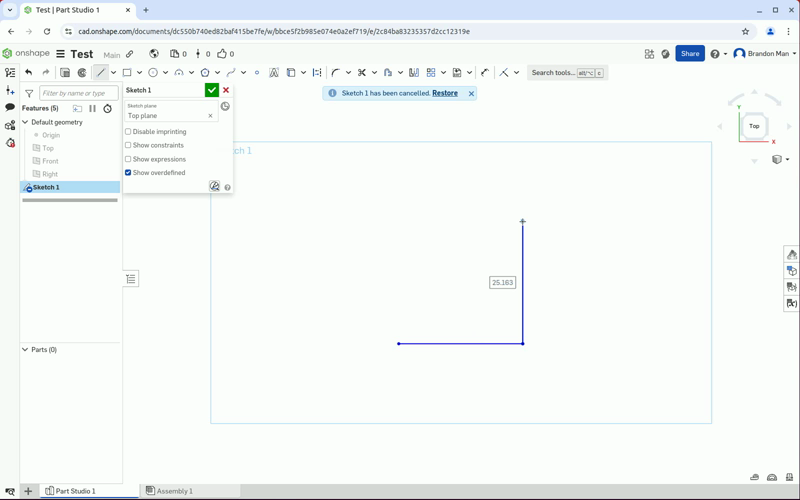
mouse_move(398, 221)
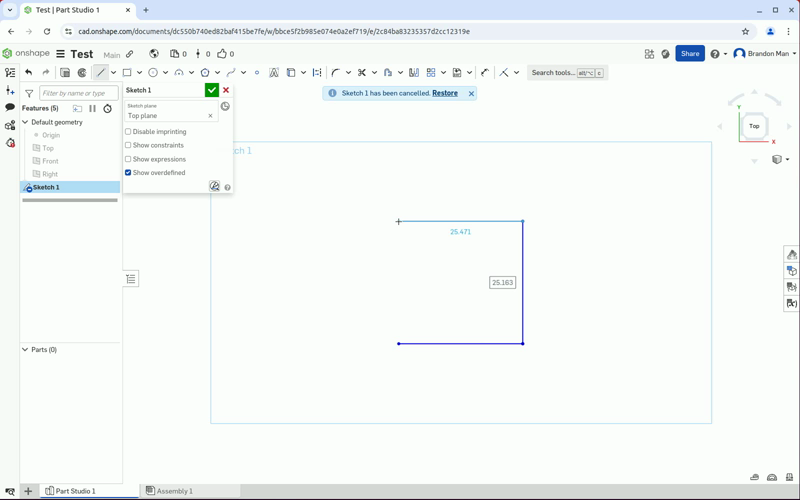
click(398, 221)
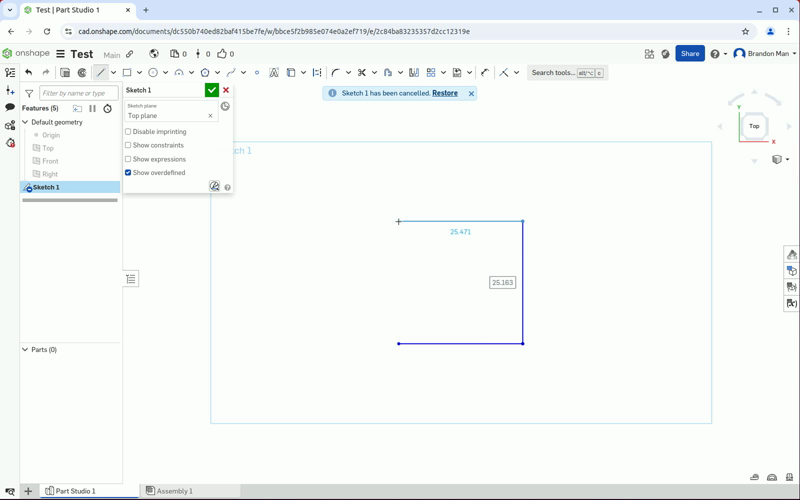
key_up(shift)
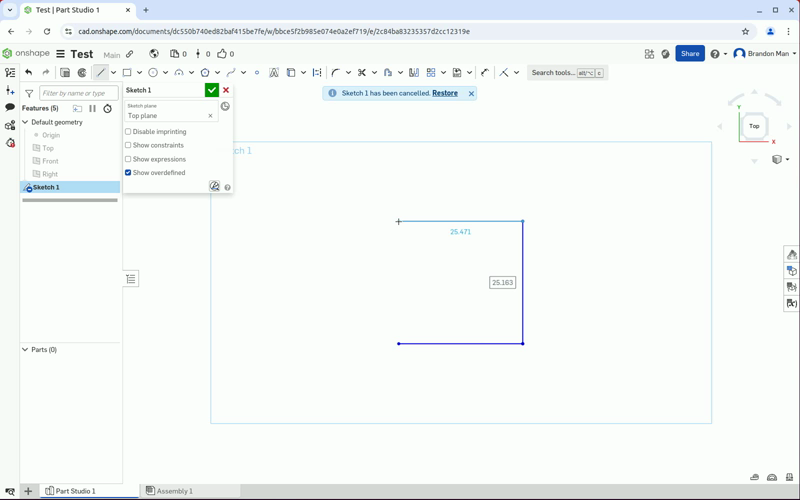
key_down(shift)
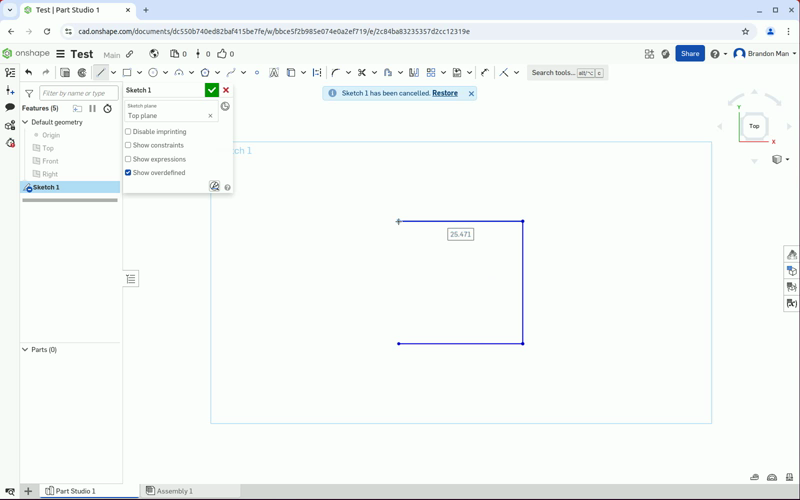
mouse_move(398, 343)
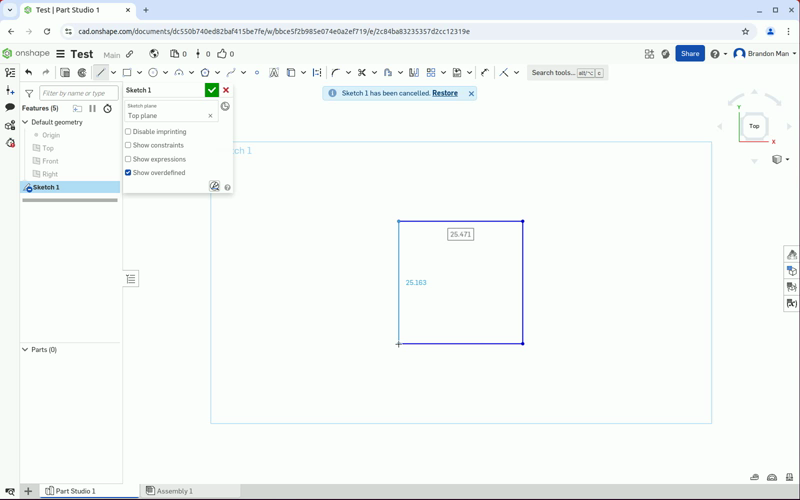
key_up(shift)
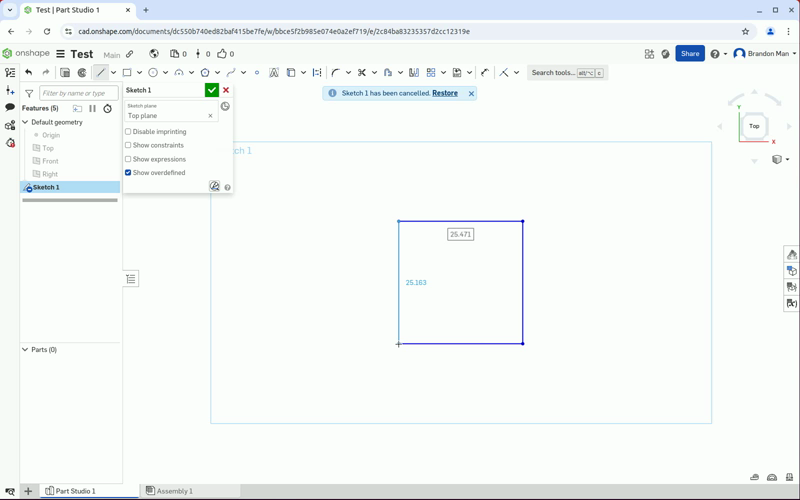
click(398, 343)
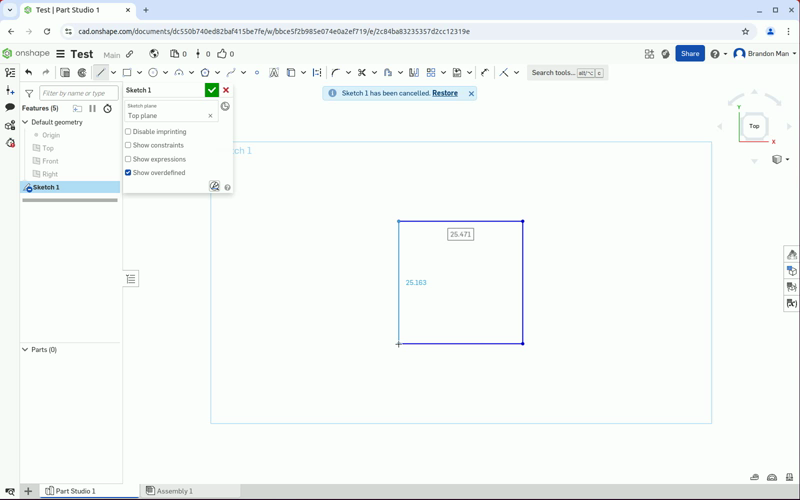
key(esc)
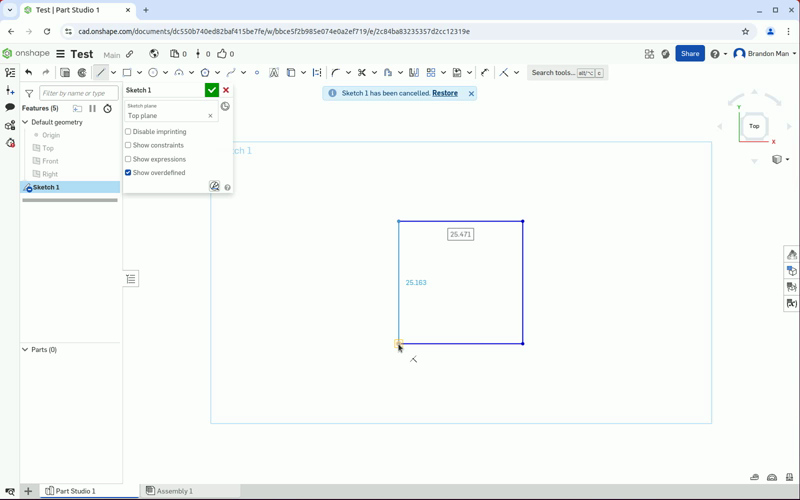
key(c)
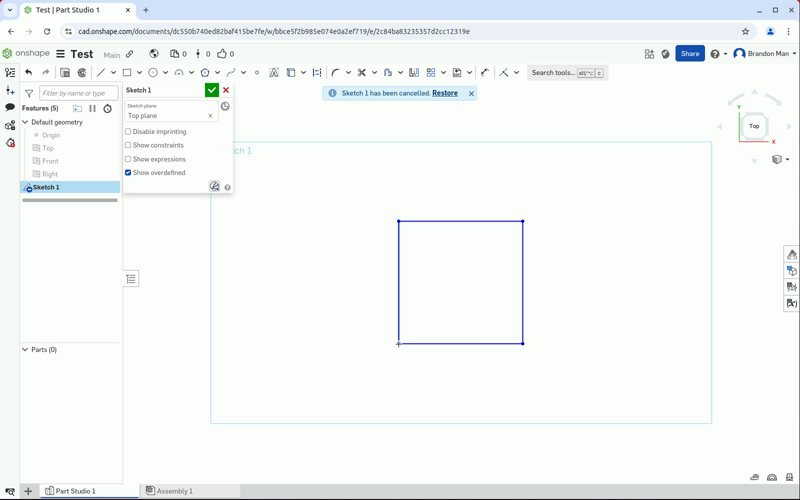
key_down(shift)
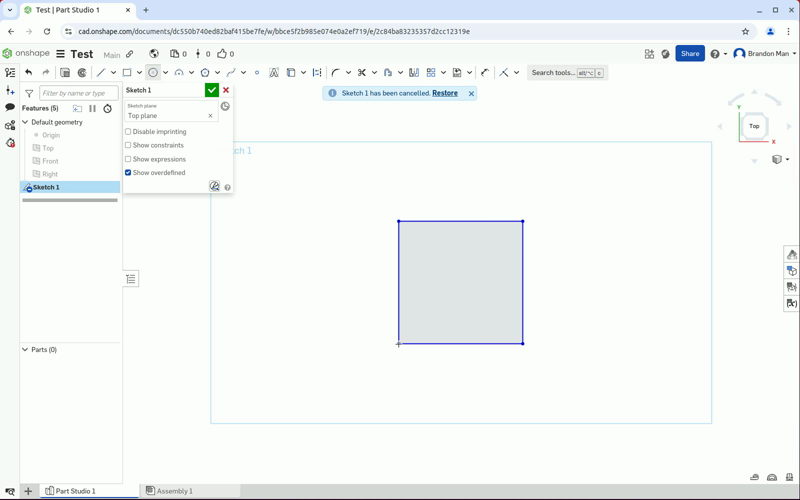
mouse_move(461, 282)
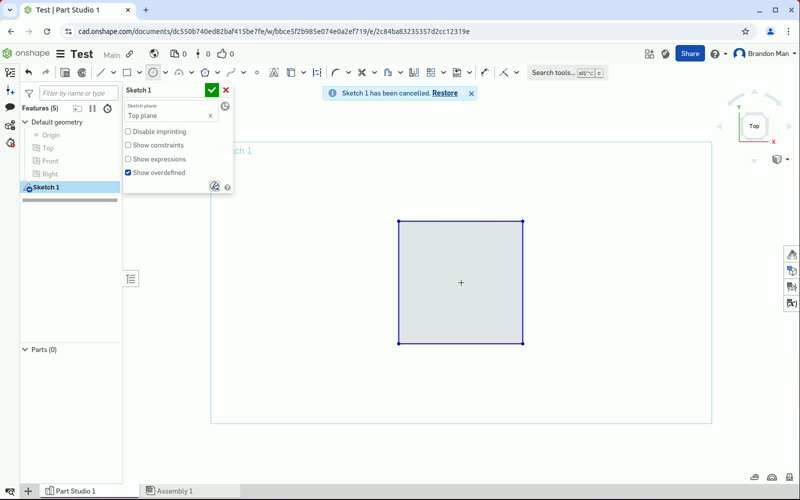
click(461, 282)
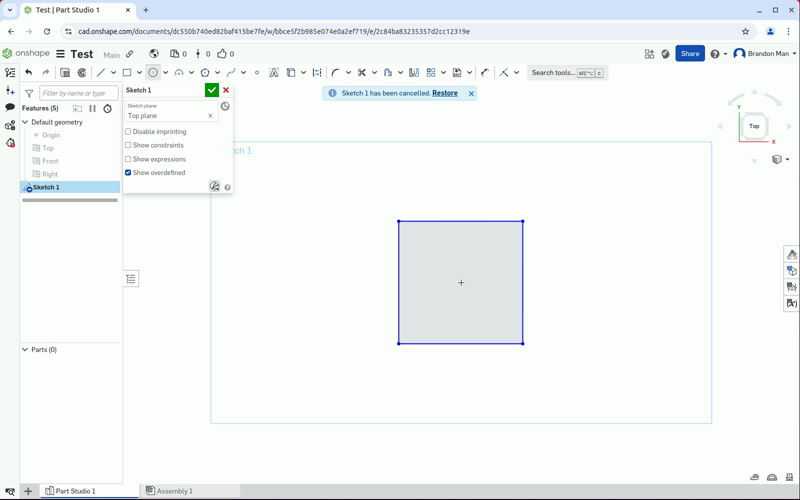
key_up(shift)
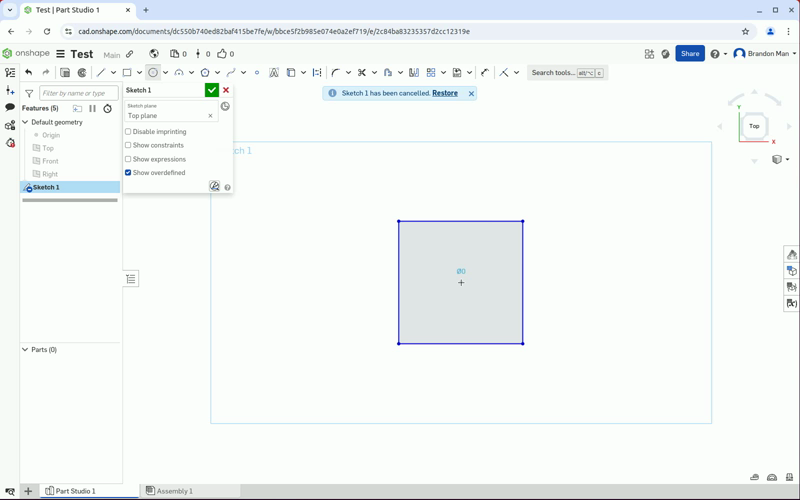
mouse_move(512, 282)
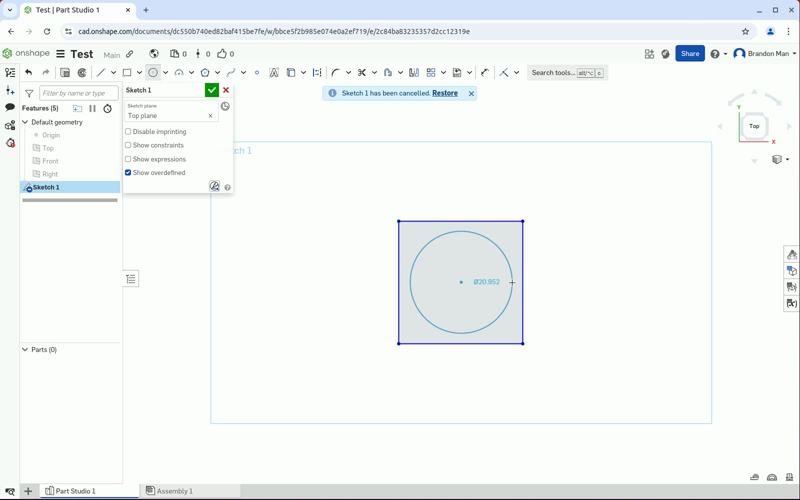
click(512, 282)
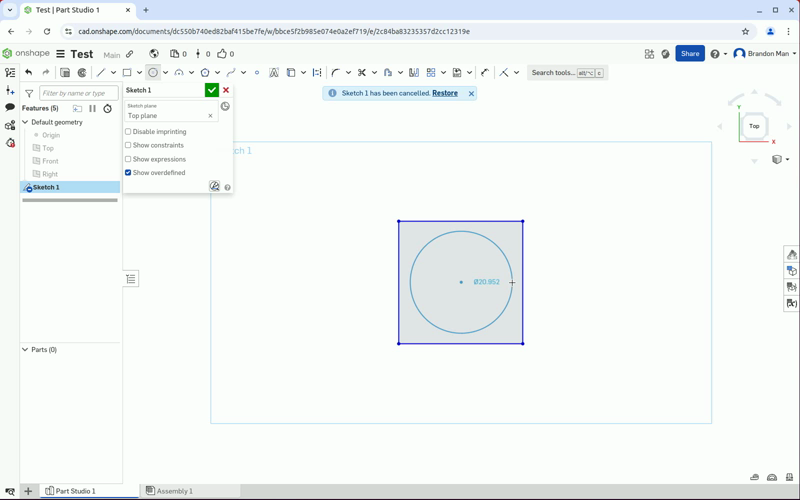
key(esc)
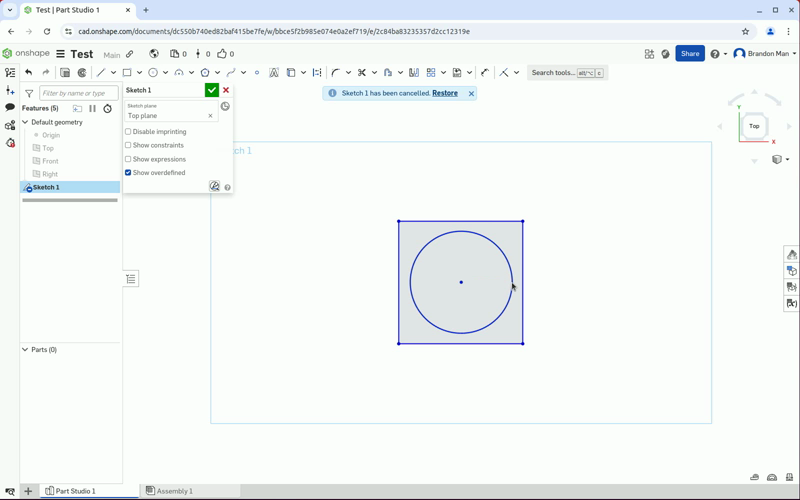
mouse_move(451, 227)
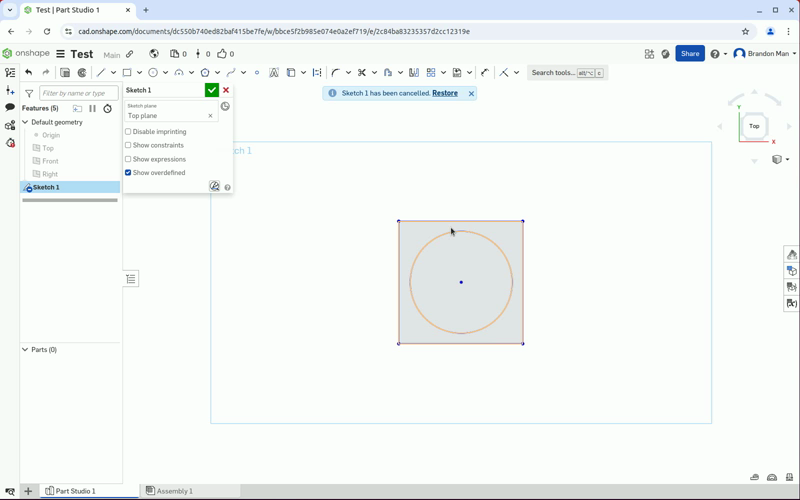
click(451, 227)
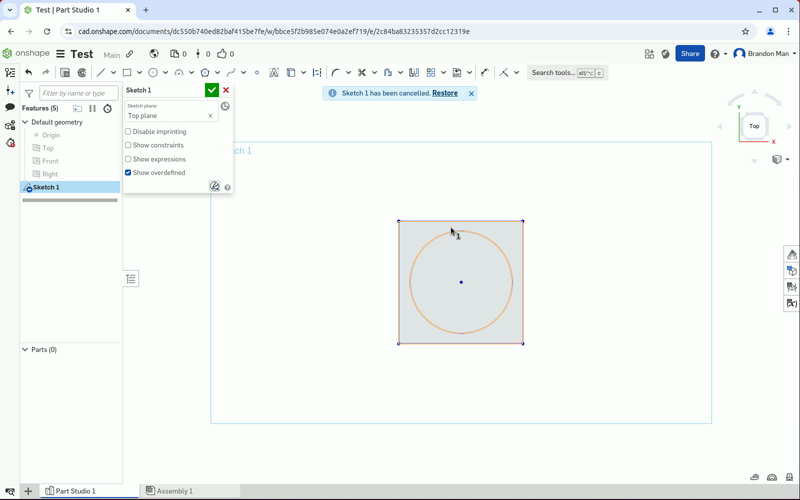
mouse_move(73, 352)
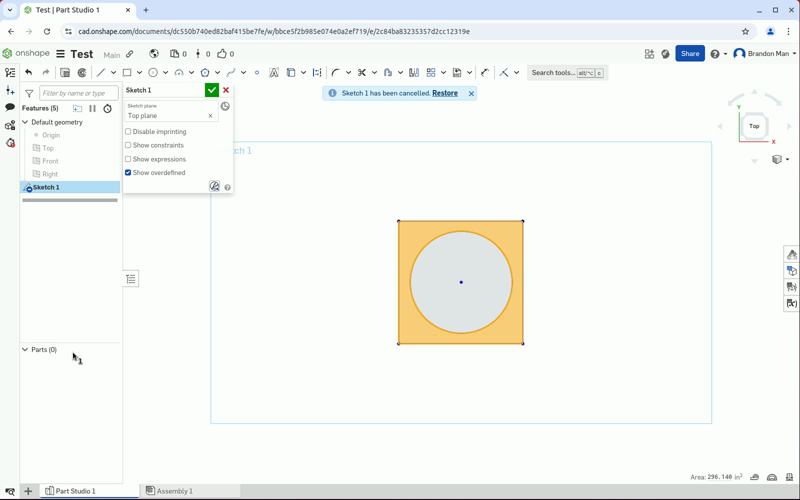
key(shift+y)
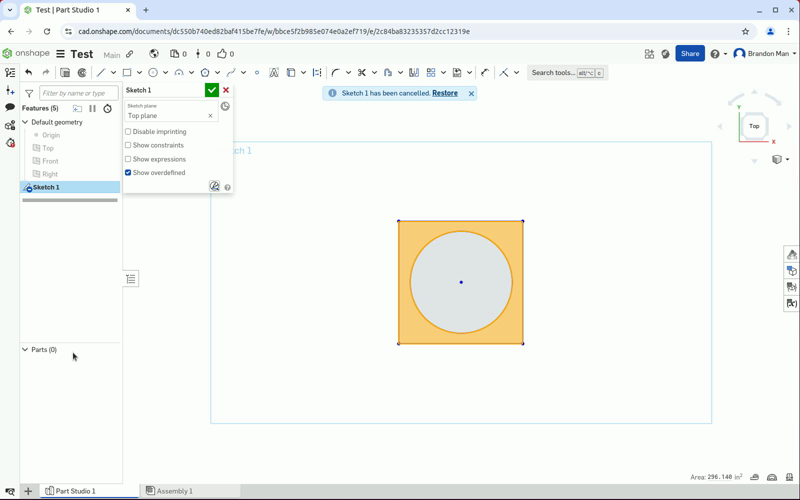
key(shift+e)
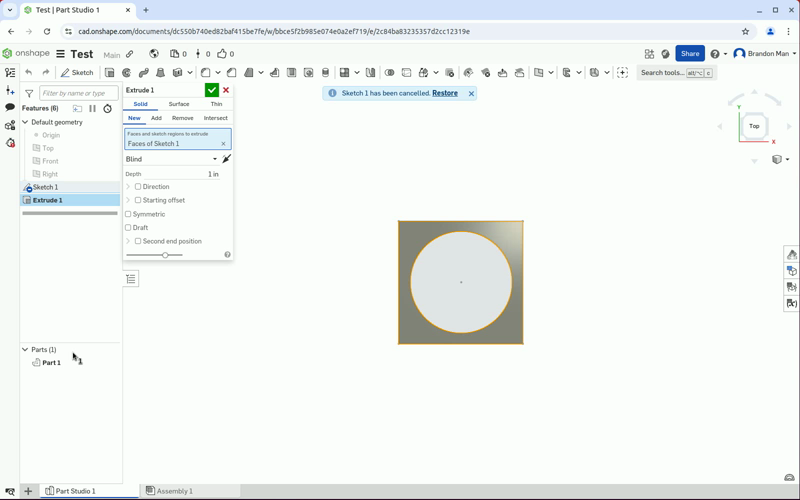
mouse_move(143, 106)
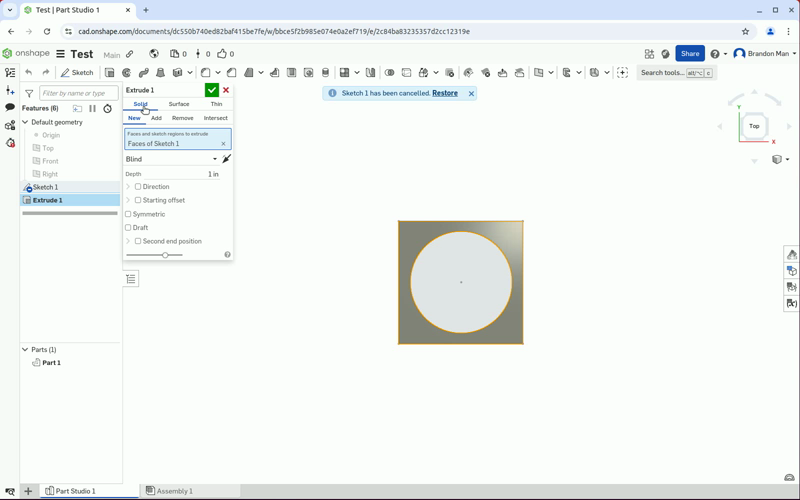
click(143, 106)
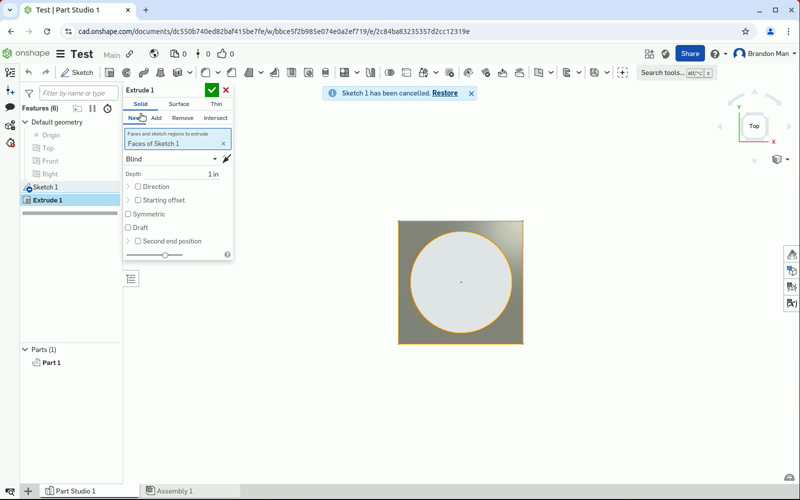
mouse_move(137, 120)
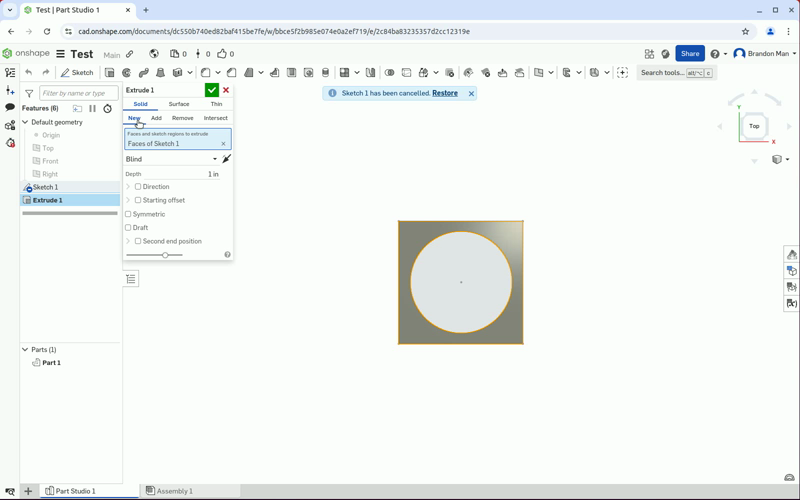
click(137, 120)
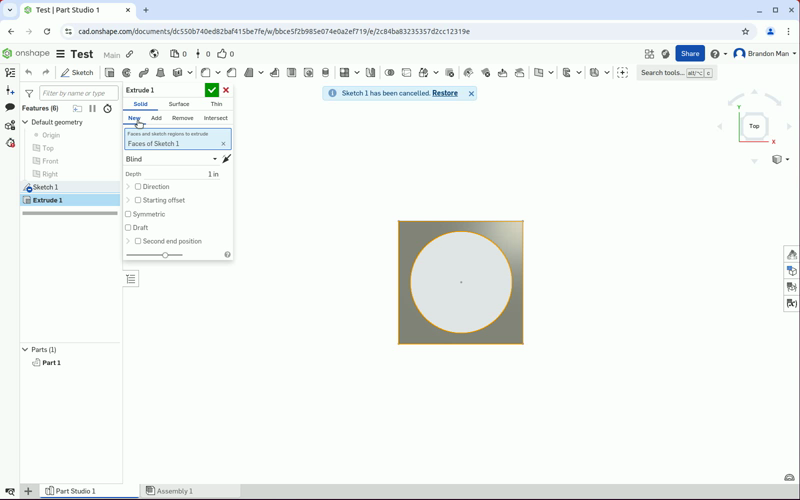
key(tab, 4)
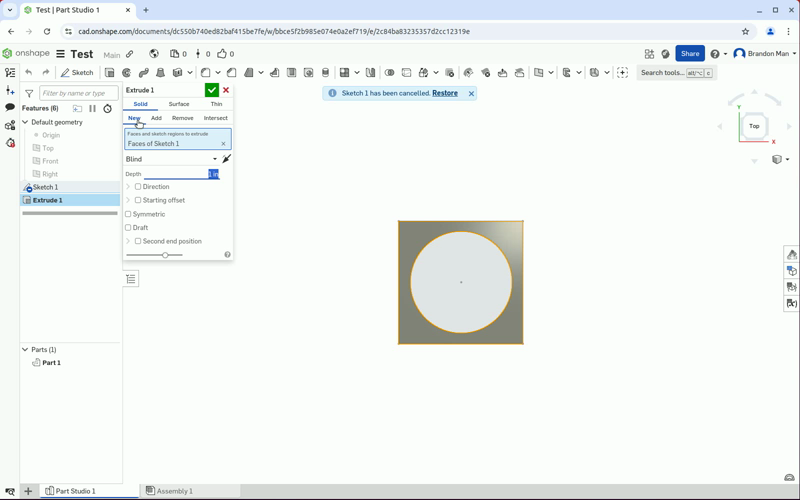
text(18.535)
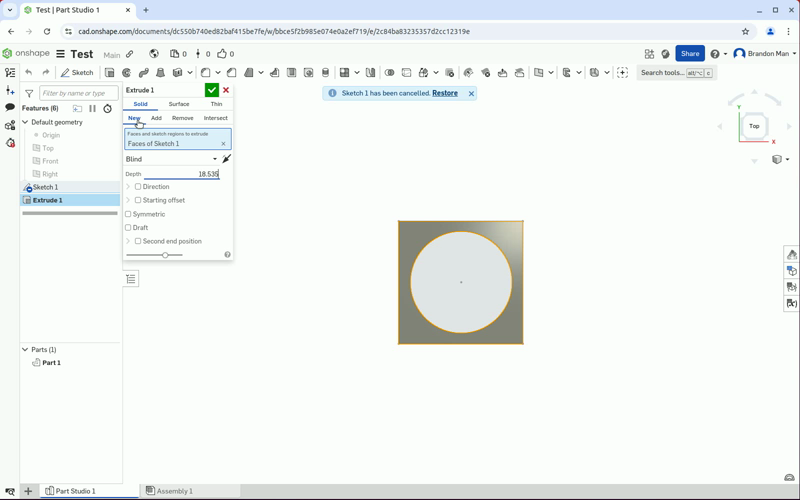
key(enter)
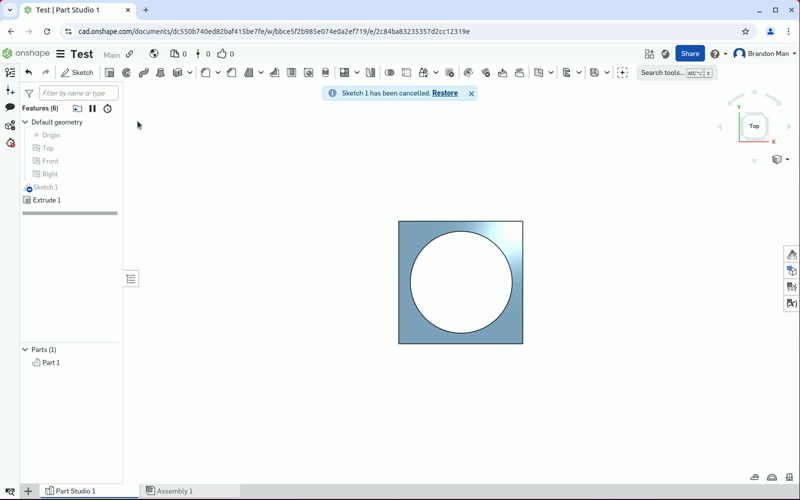
key(shift+h)
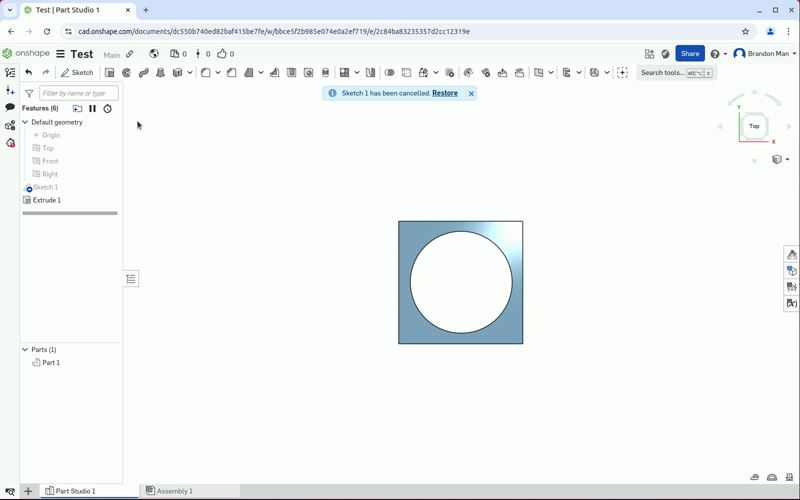
key(shift+h)
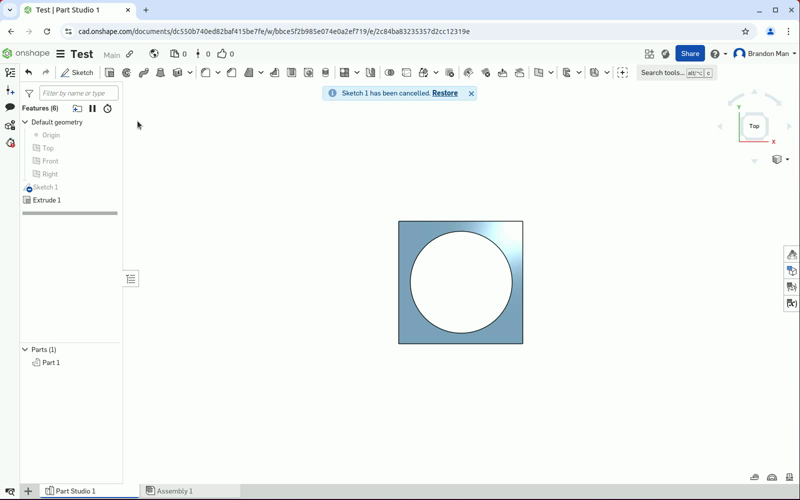
mouse_move(73, 189)
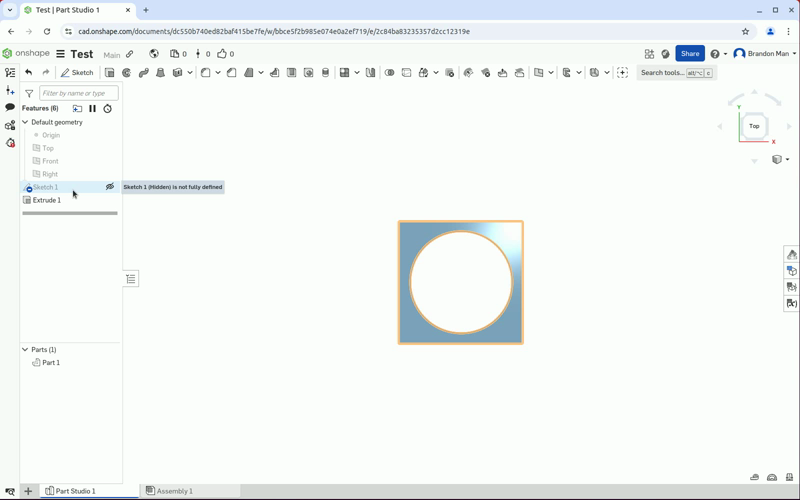
click(73, 189)
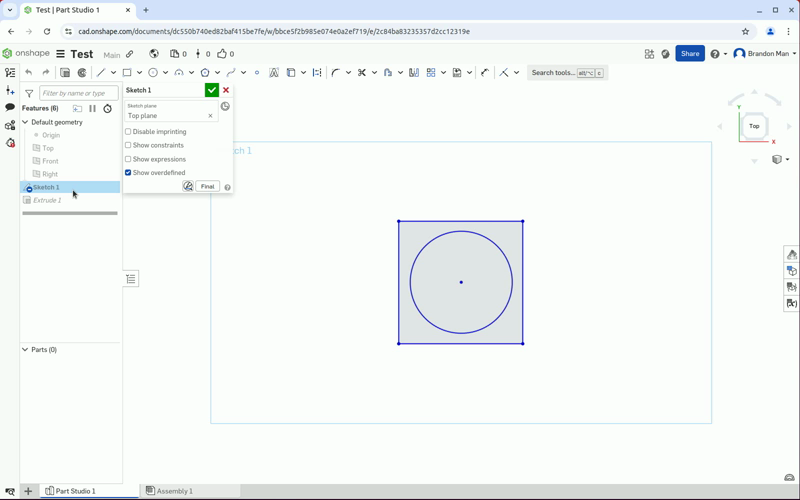
mouse_move(229, 92)
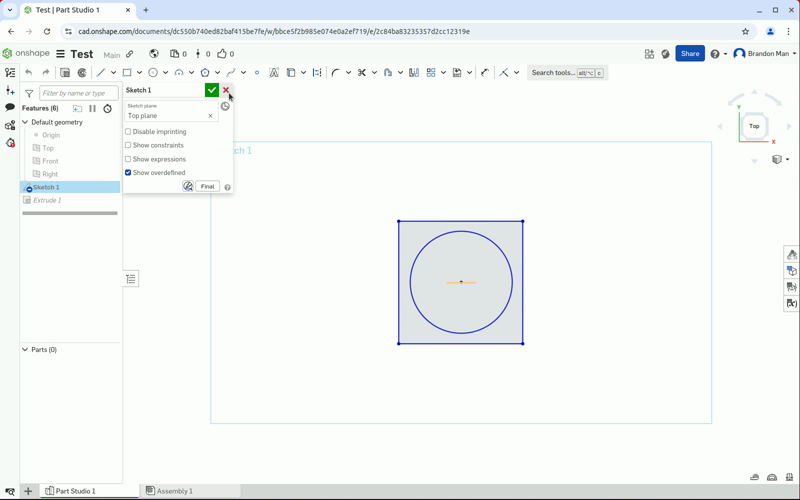
click(229, 92)
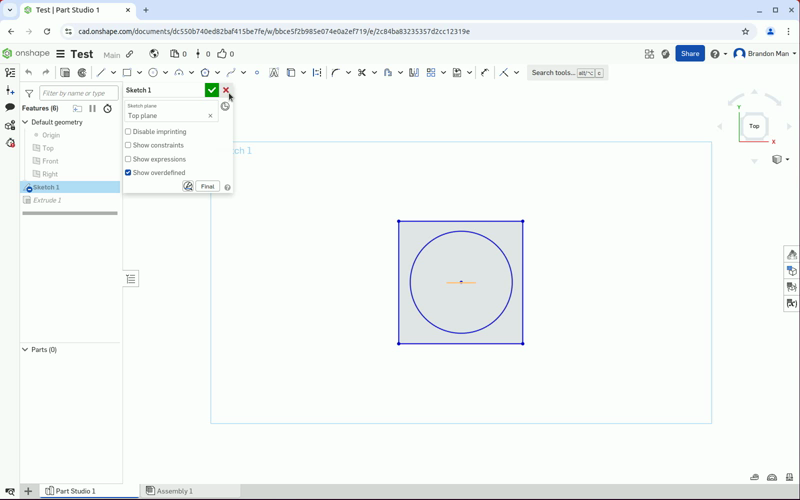
key(shift+s)
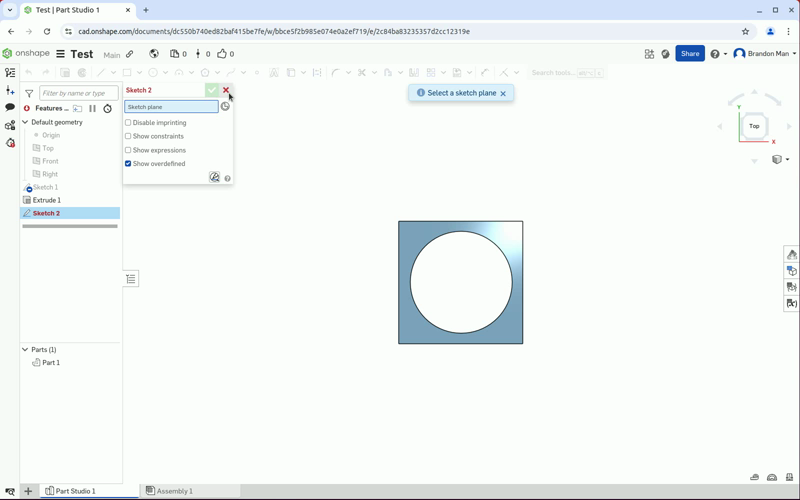
mouse_move(73, 150)
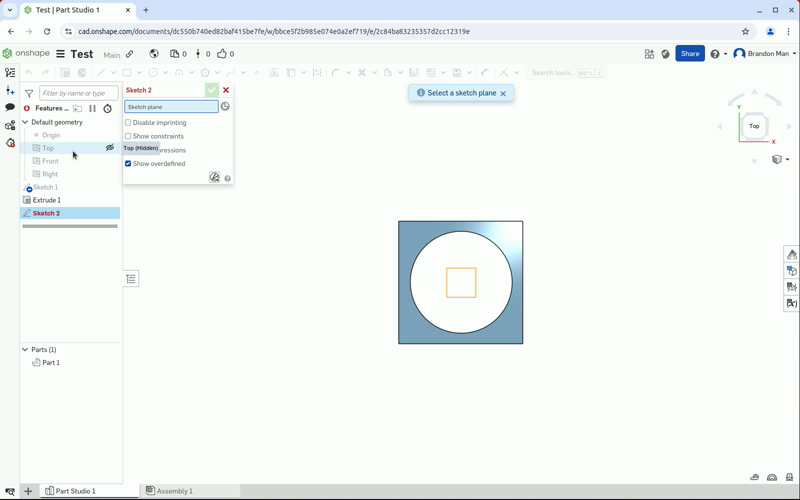
click(73, 150)
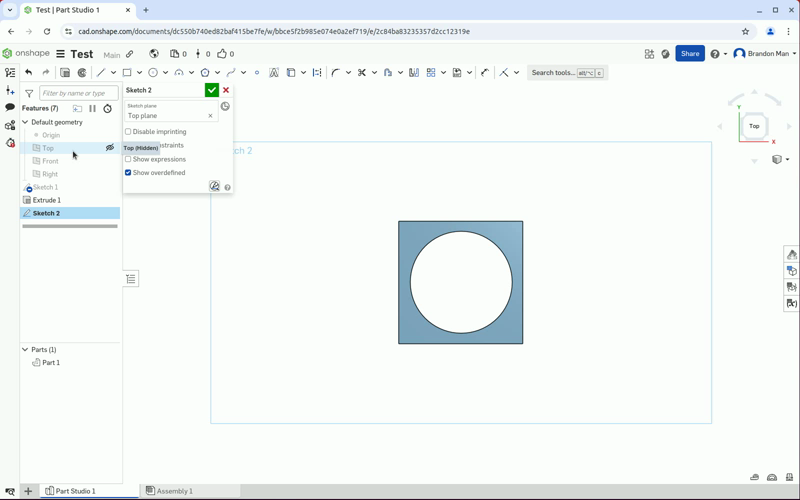
mouse_move(73, 352)
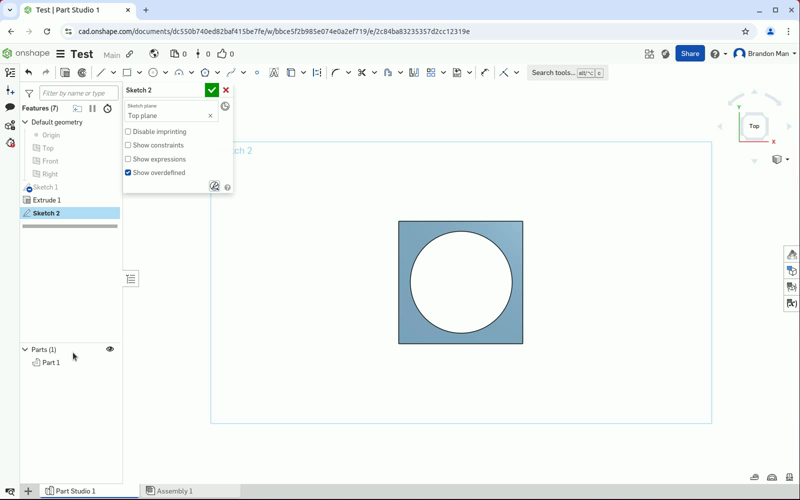
key(y)
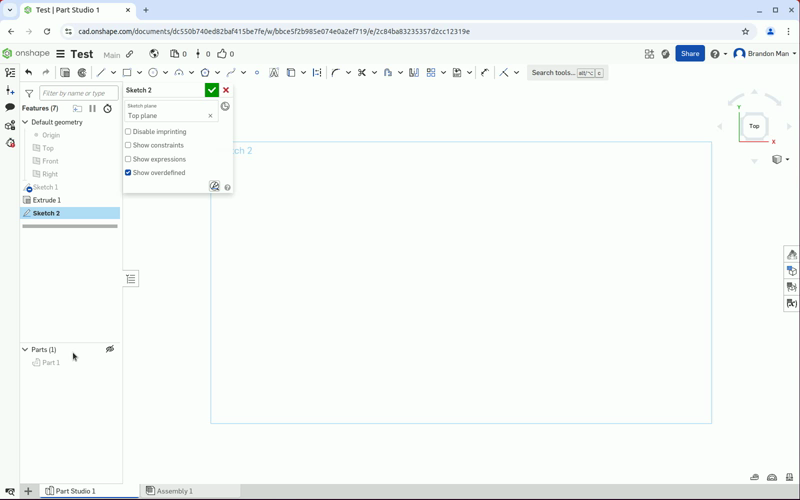
key(c)
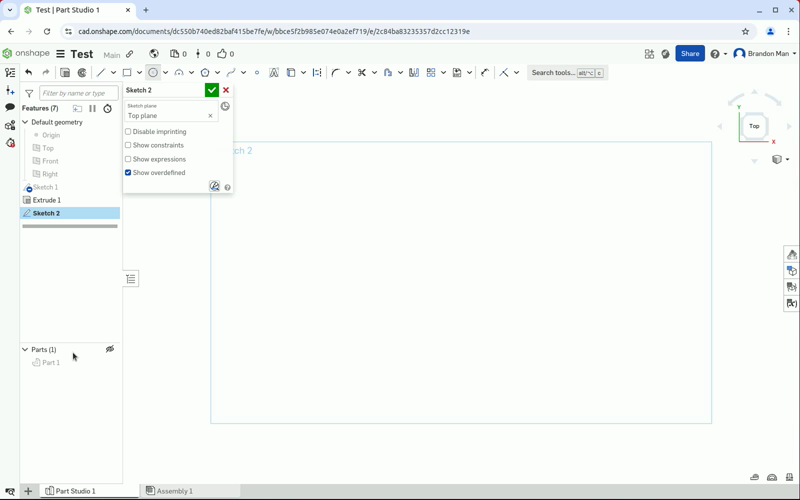
key_down(shift)
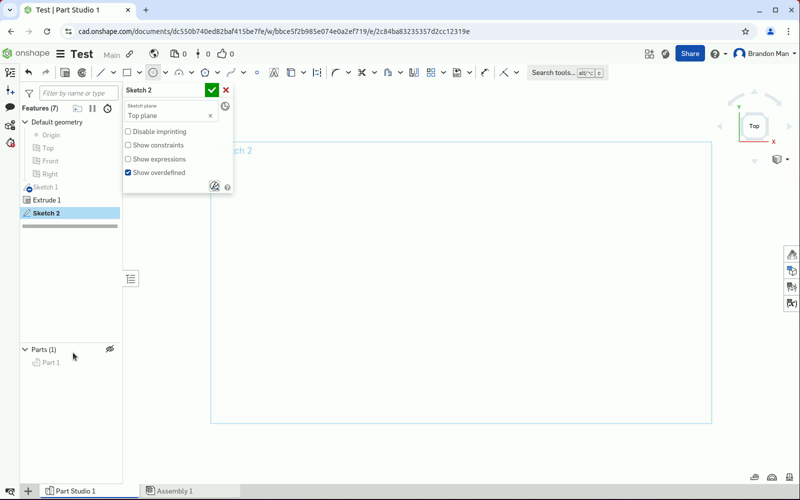
mouse_move(461, 282)
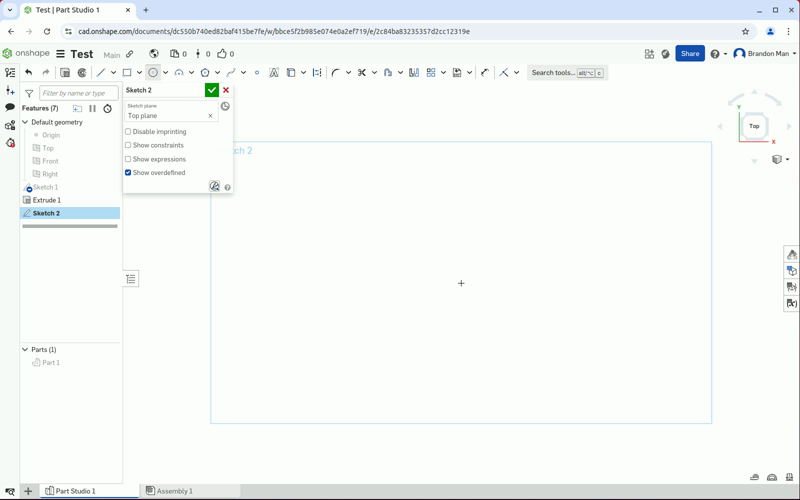
click(461, 282)
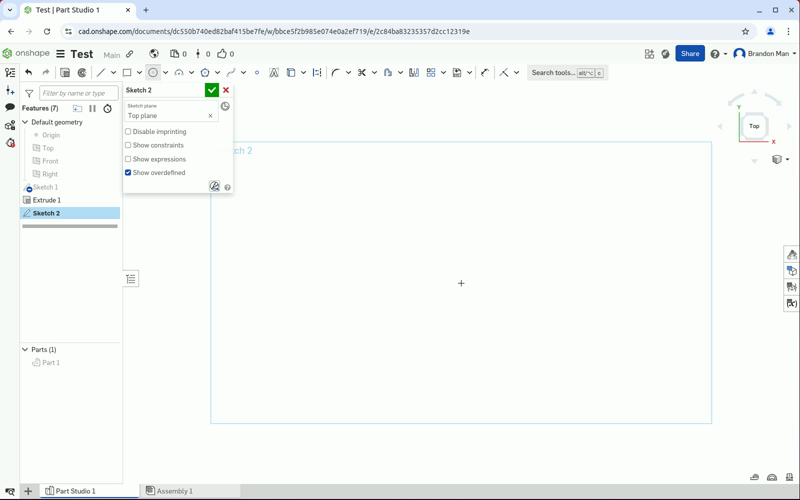
key_up(shift)
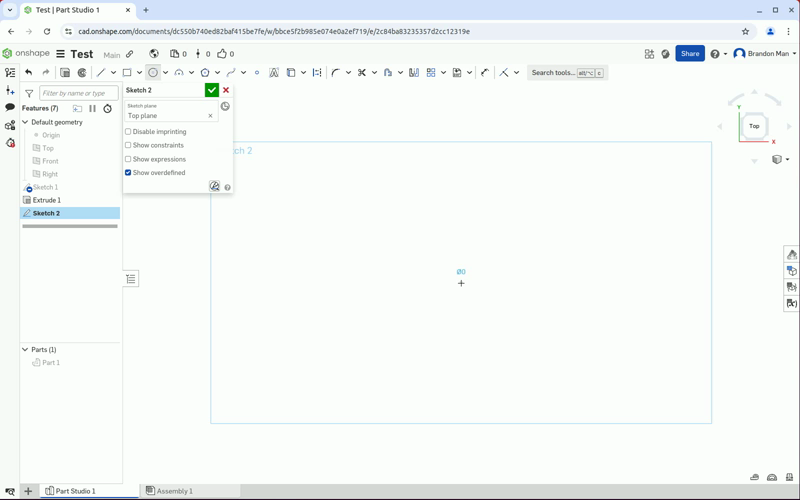
mouse_move(513, 282)
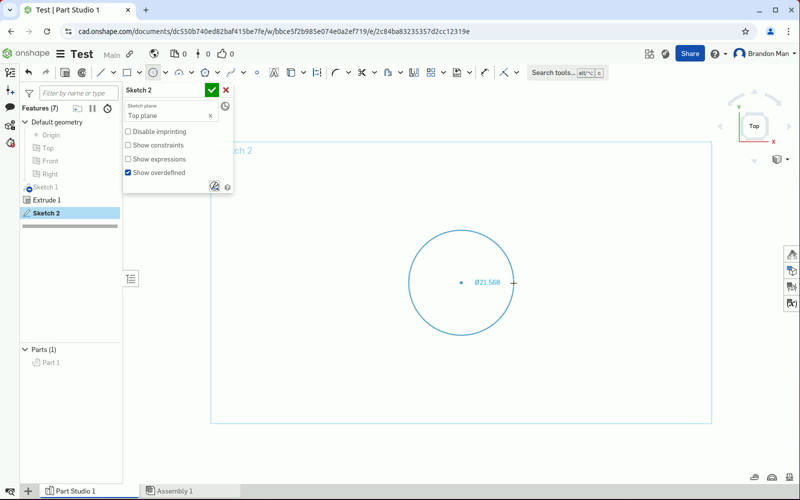
click(513, 282)
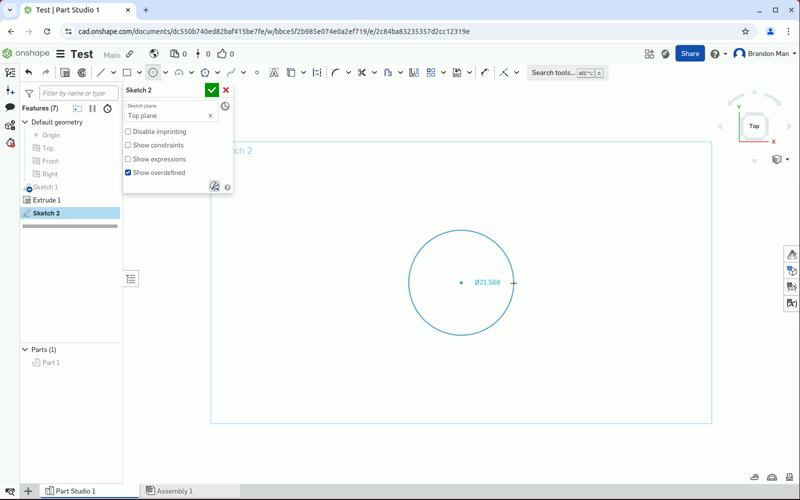
key(esc)
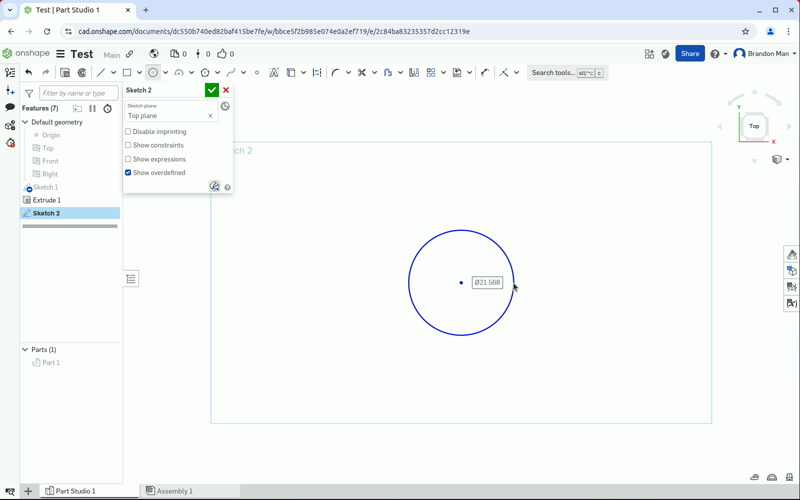
key(c)
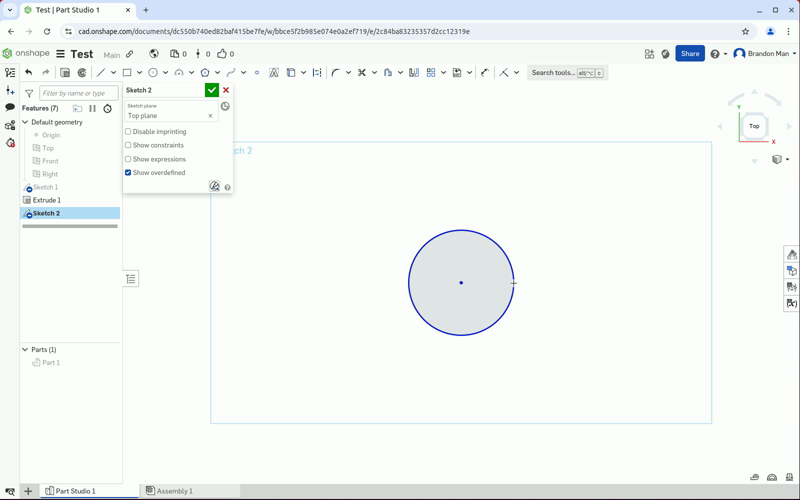
key_down(shift)
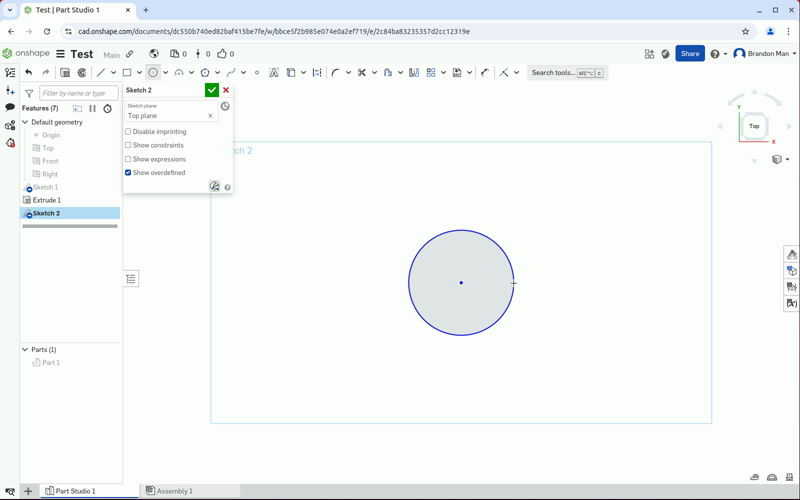
mouse_move(461, 282)
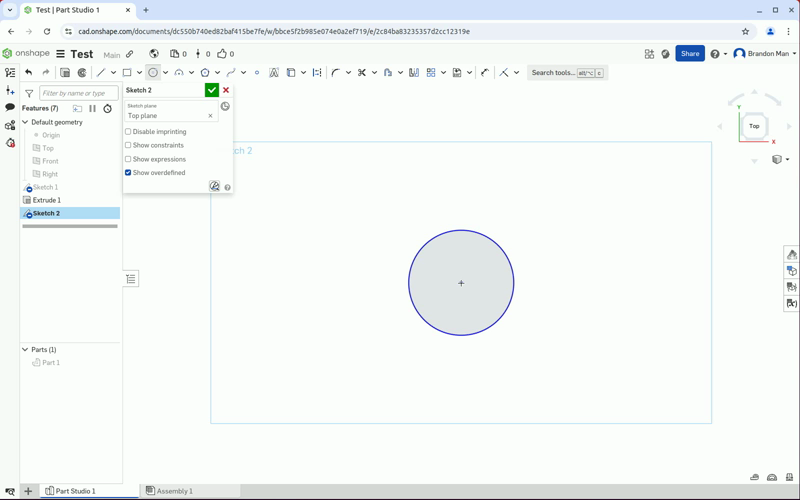
click(461, 282)
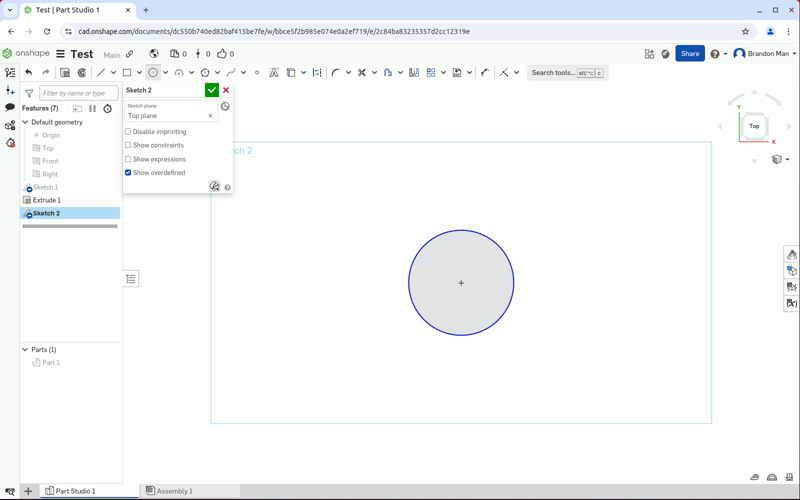
key_up(shift)
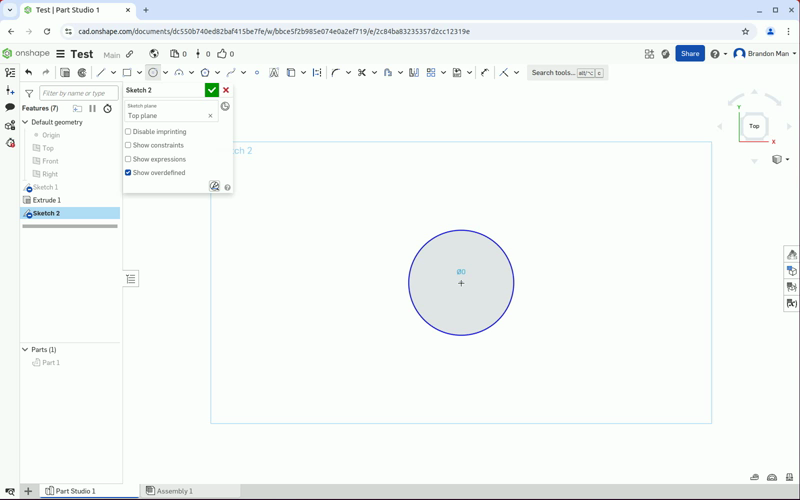
mouse_move(501, 282)
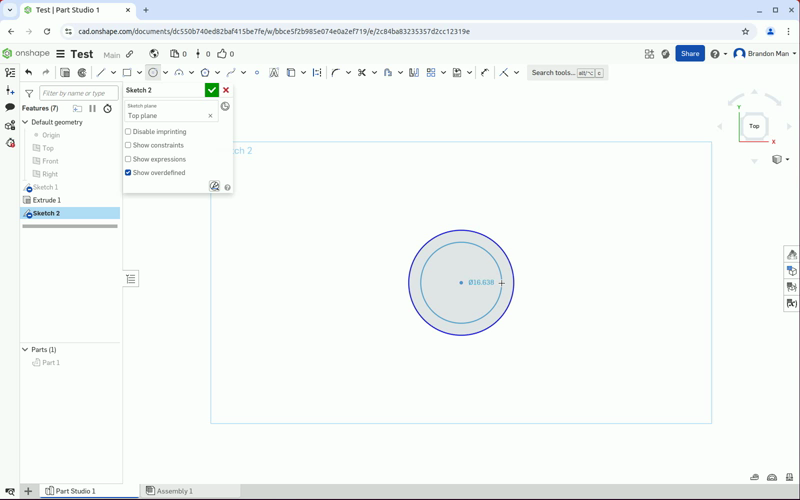
click(501, 282)
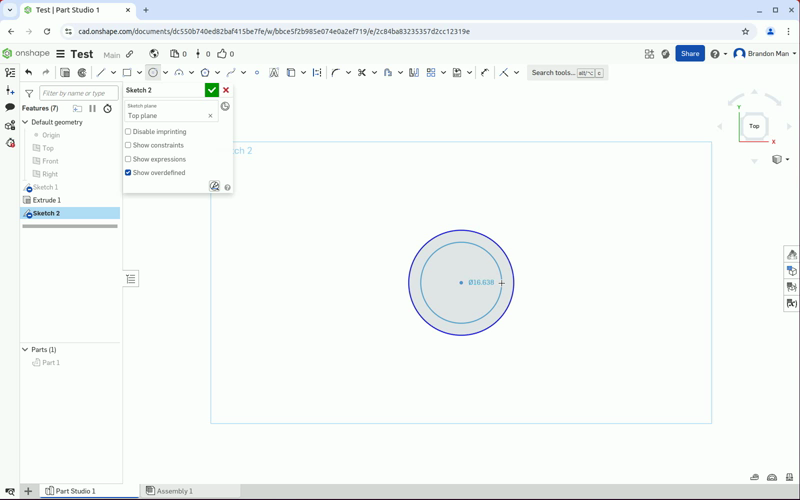
key(esc)
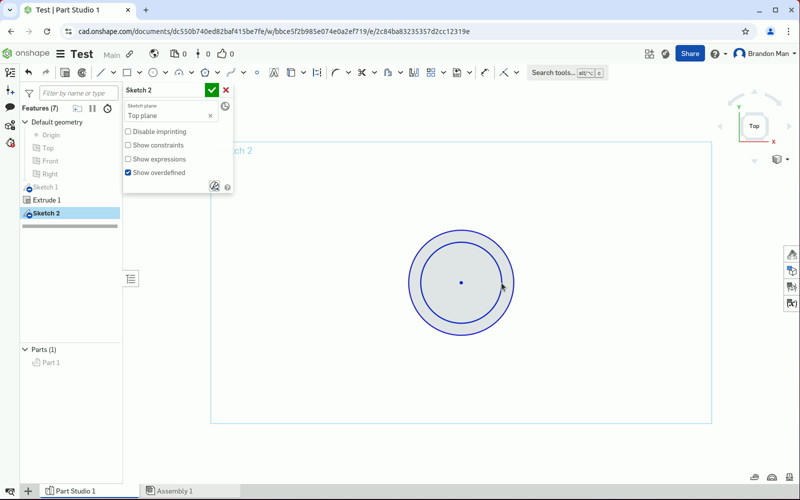
mouse_move(494, 317)
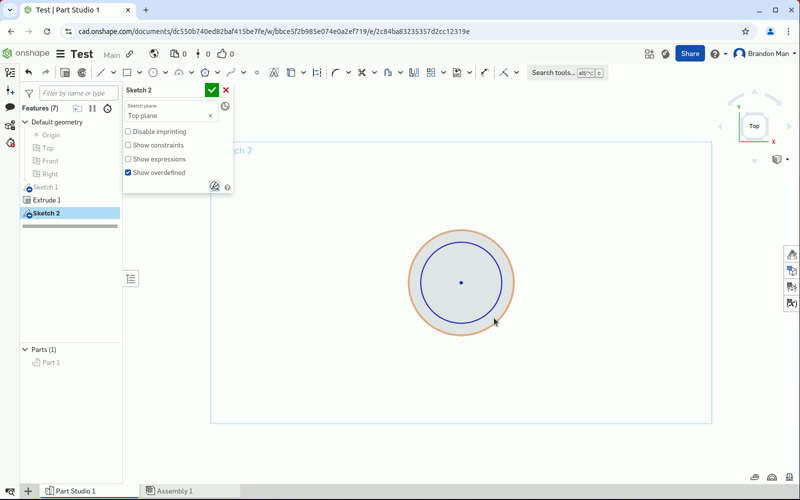
click(494, 317)
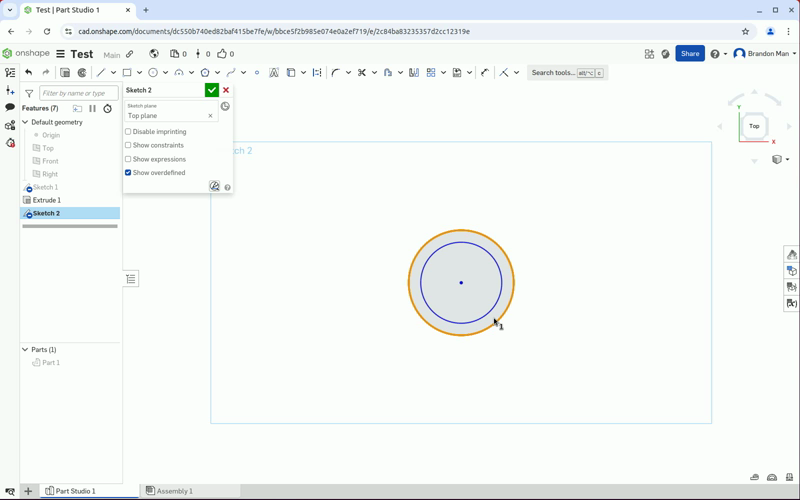
mouse_move(73, 352)
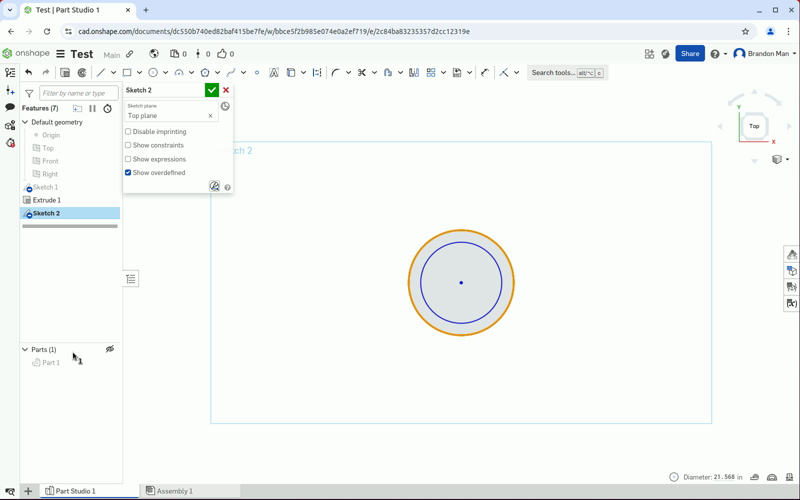
key(shift+y)
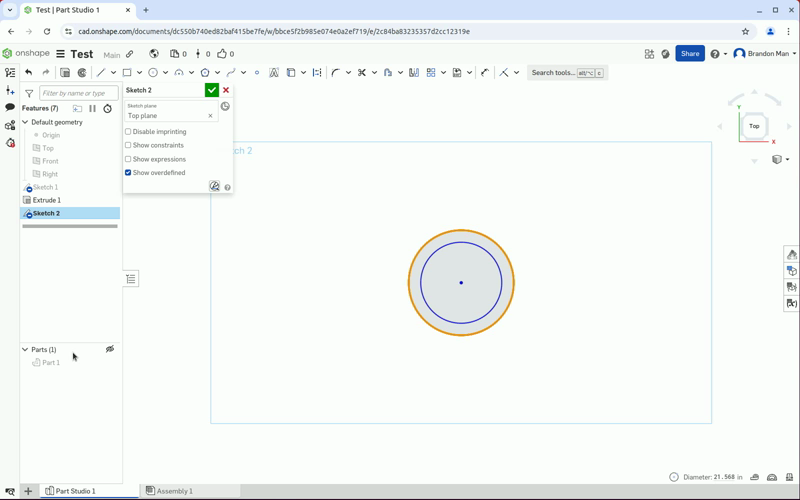
key(shift+e)
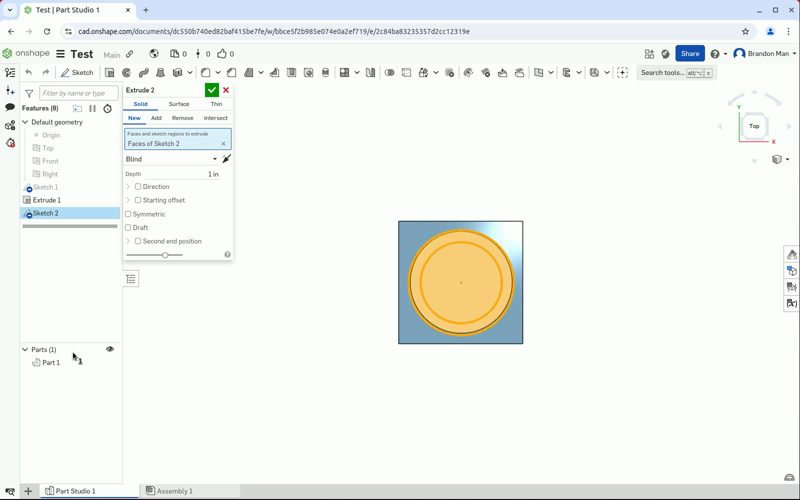
mouse_move(143, 106)
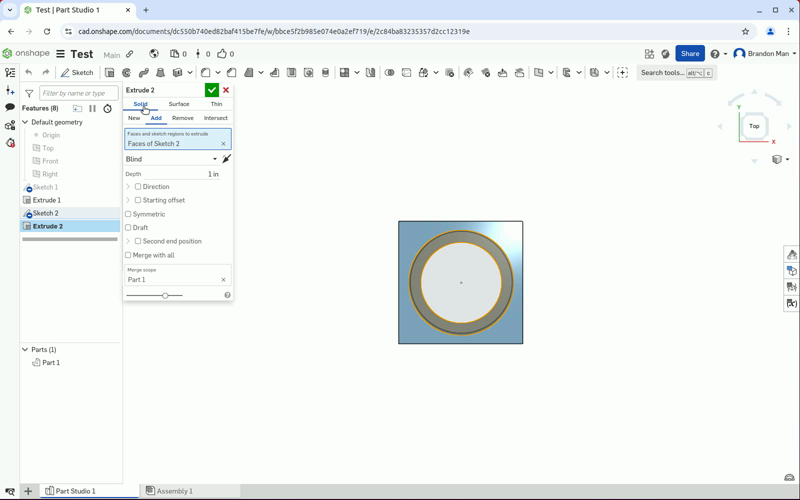
click(143, 106)
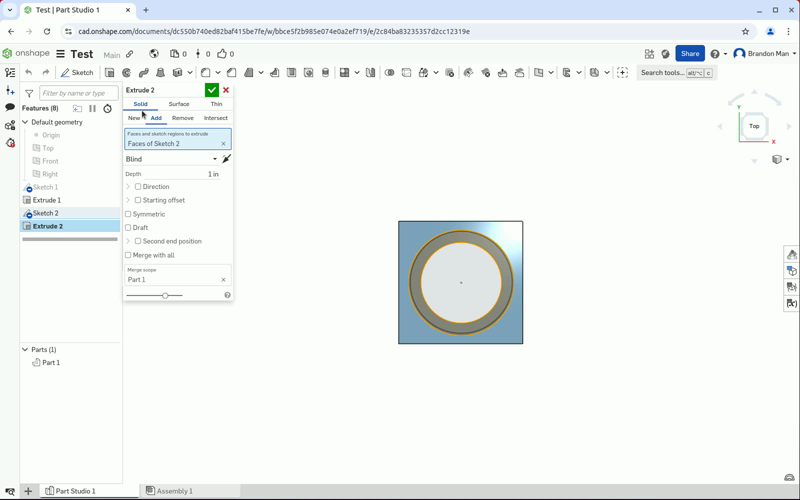
mouse_move(137, 120)
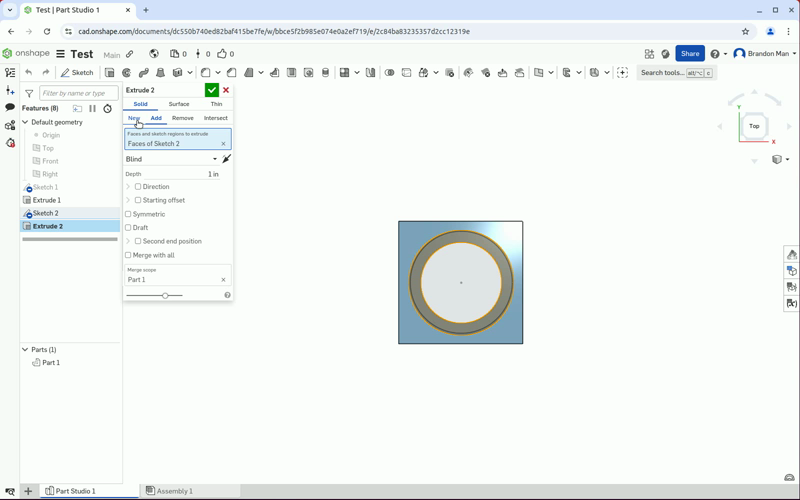
click(137, 120)
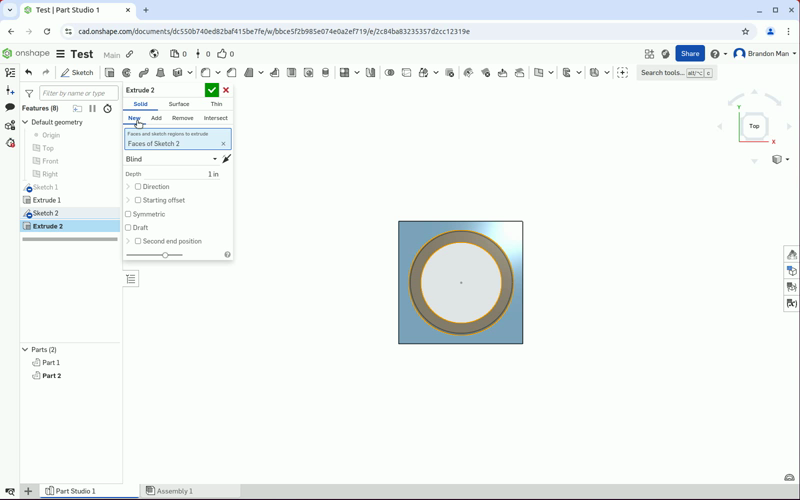
key(tab, 4)
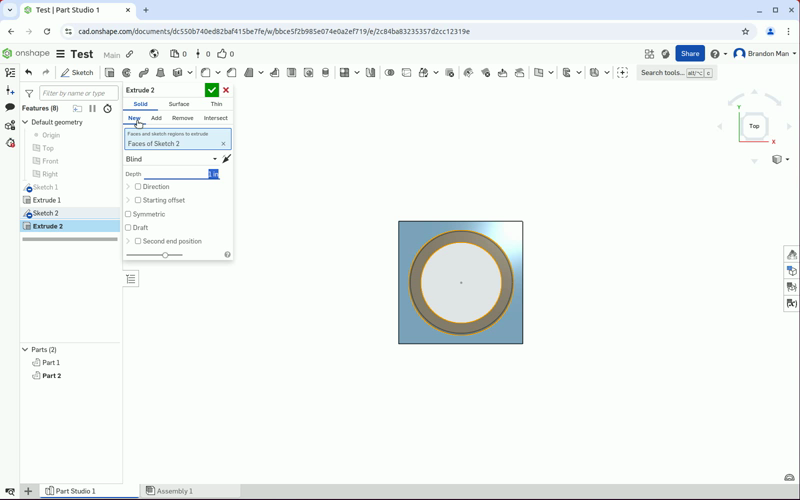
text(23.108)
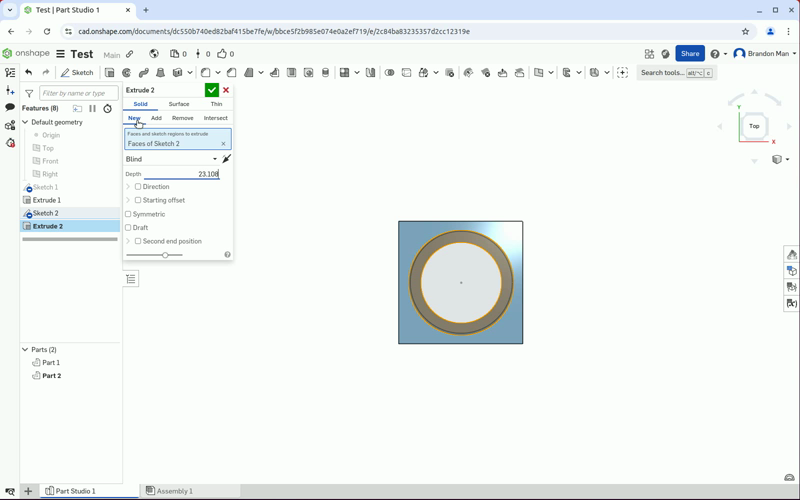
key(enter)
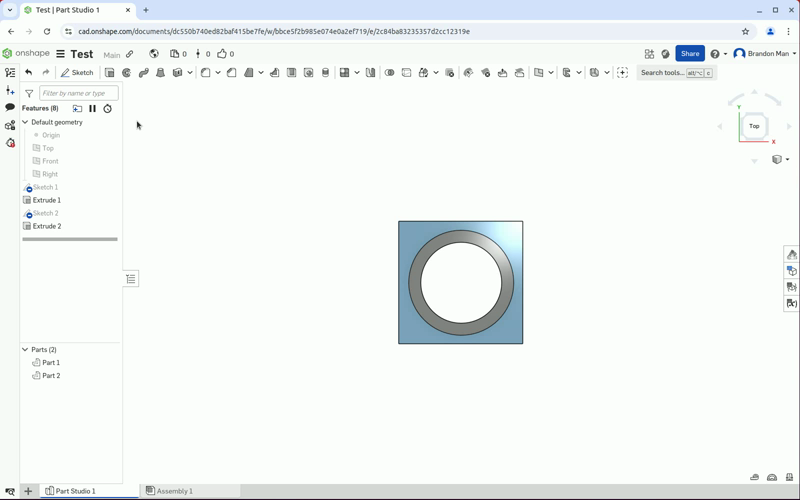
key(shift+h)
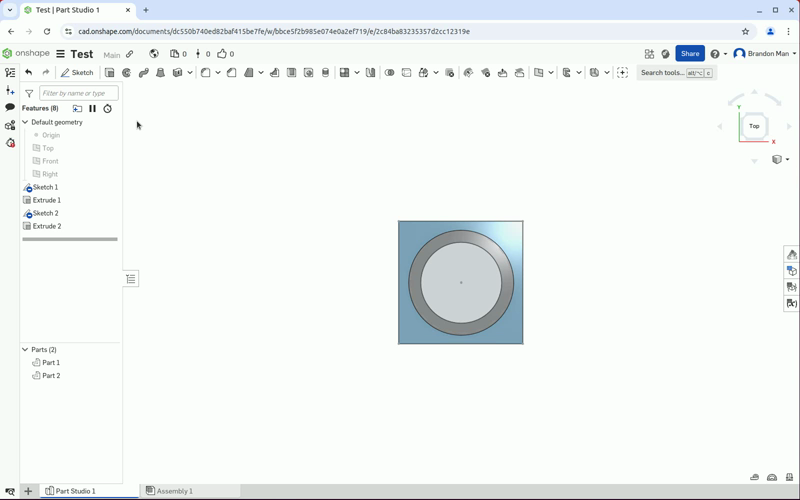
key(shift+h)
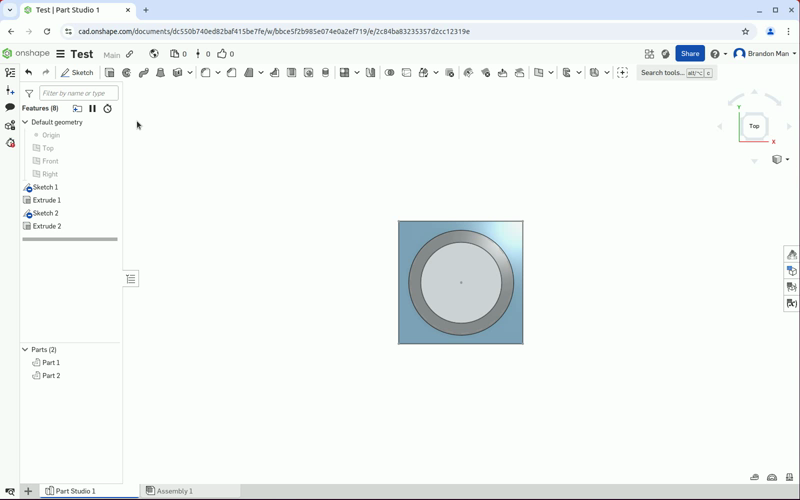
key(shift+7)
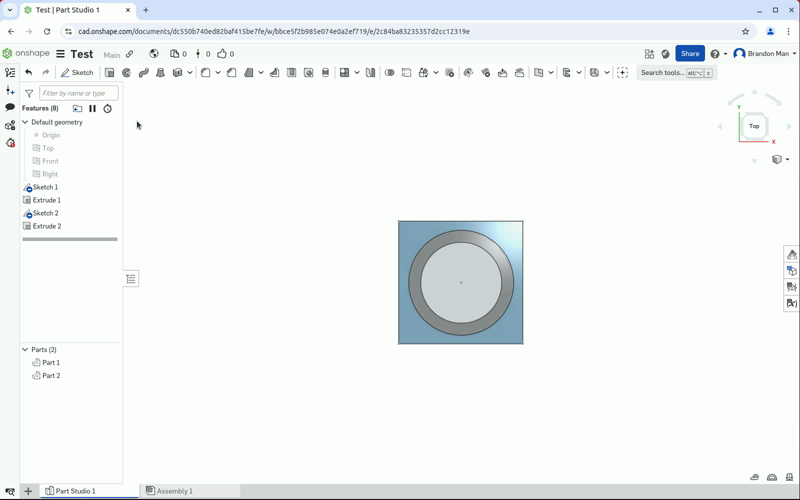
key(up, 3)
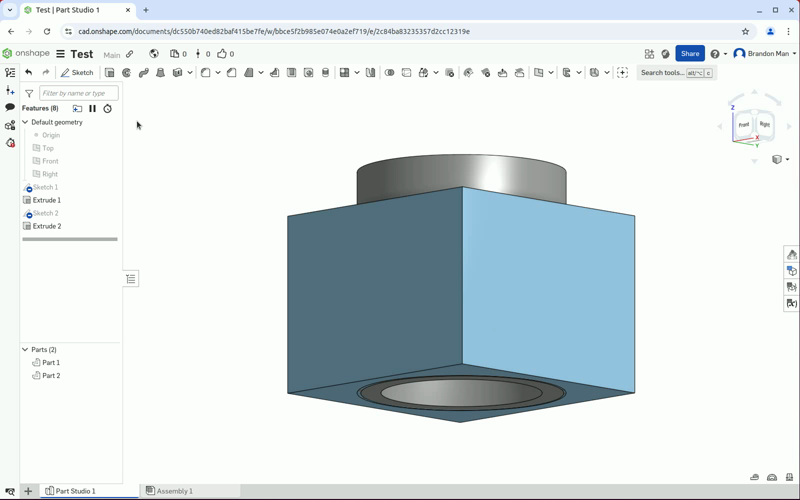
key(left, 3)
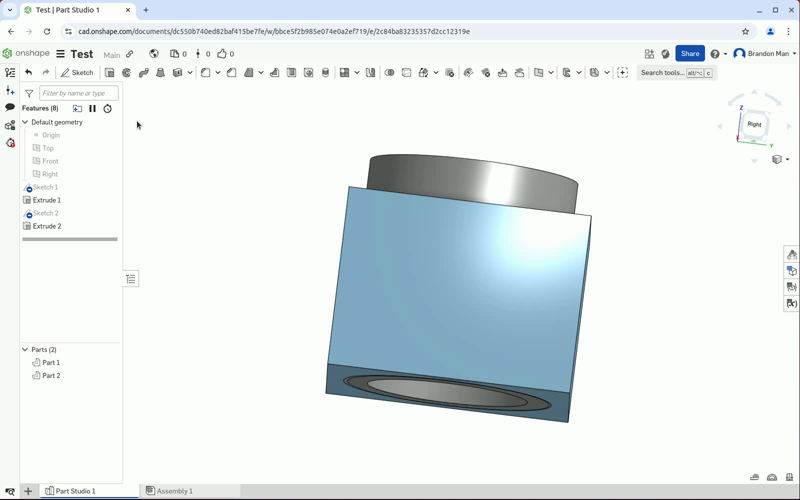
key(right, 3)
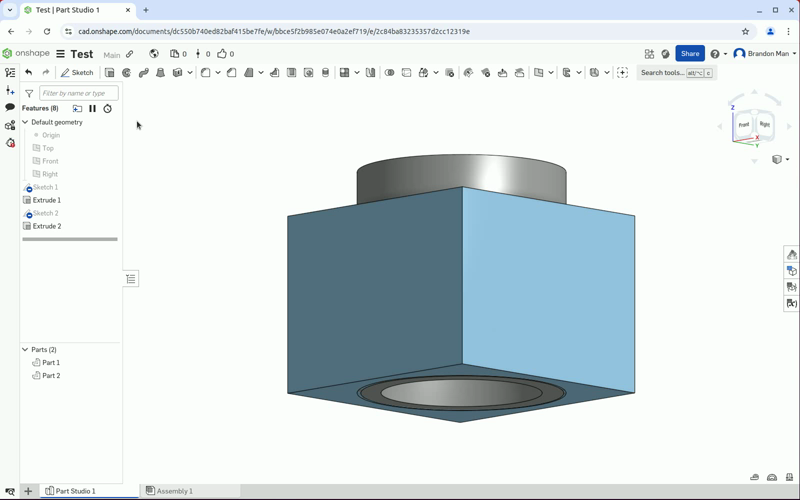
key(down, 3)
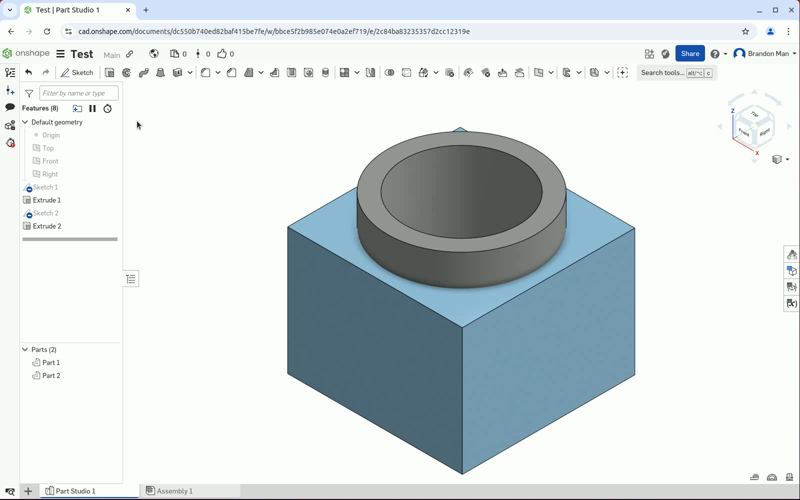
mouse_move(73, 189)
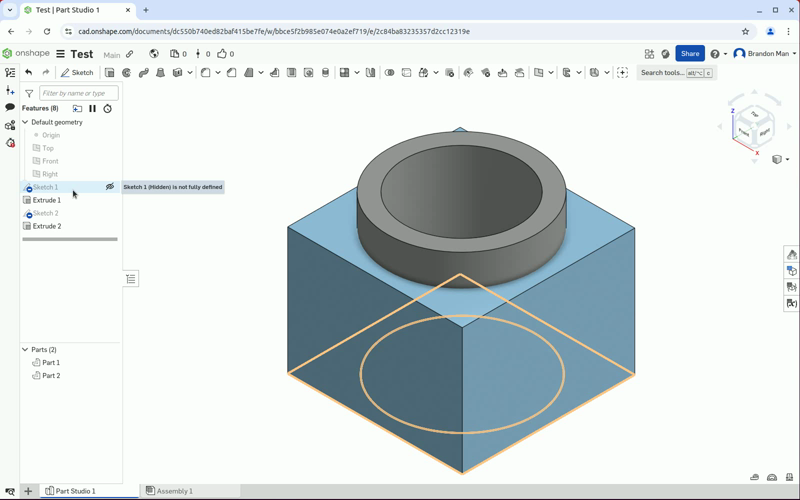
click(73, 189)